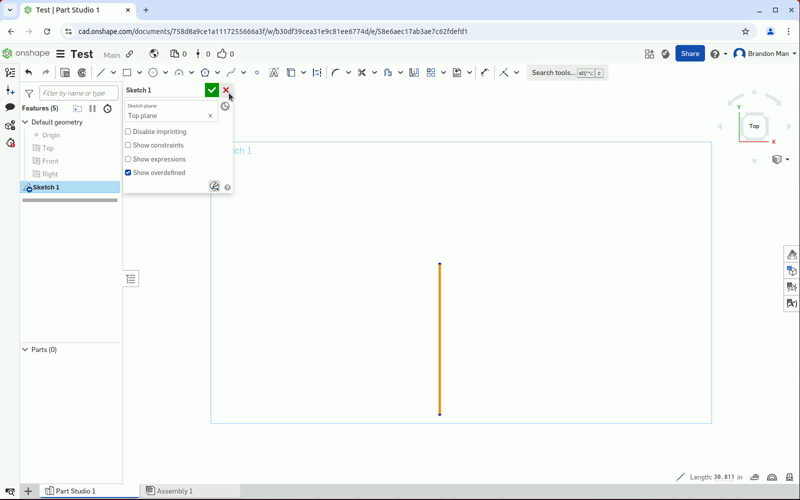
key(shift+h)
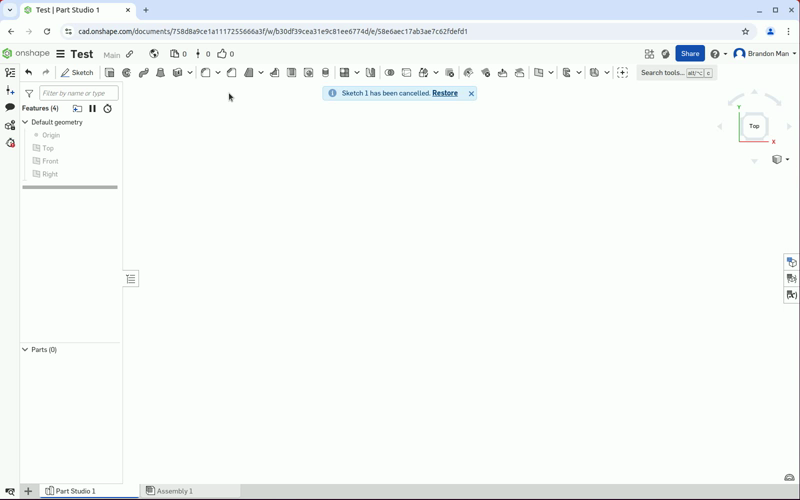
mouse_move(73, 352)
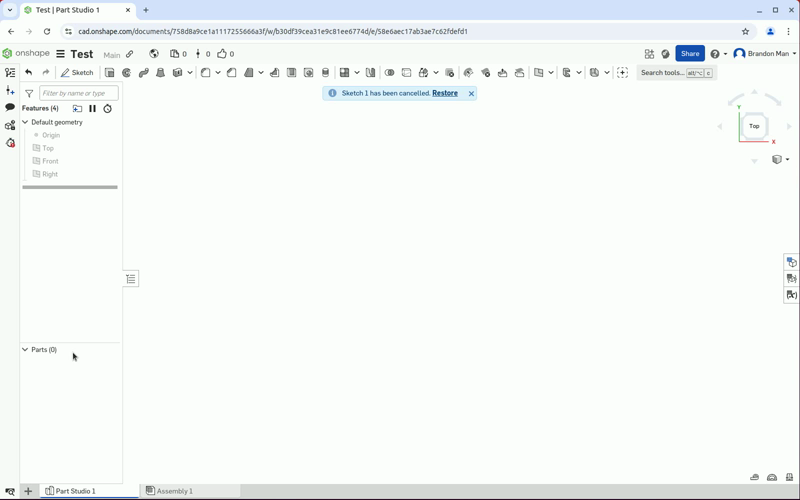
key(y)
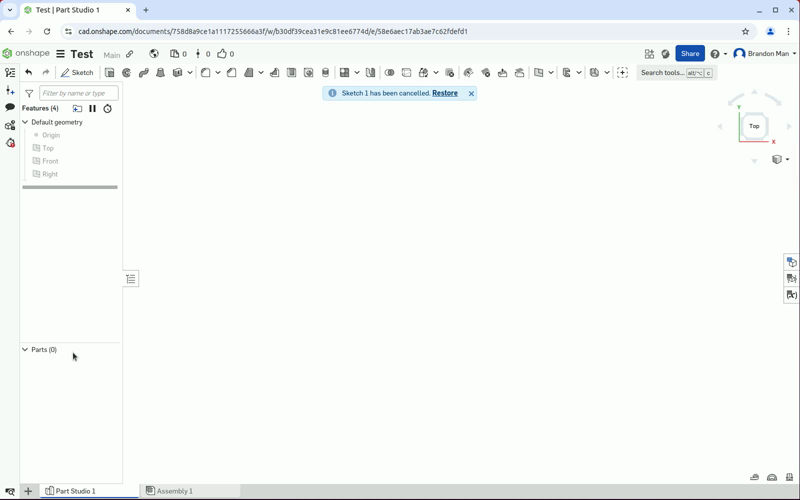
key(shift+p)
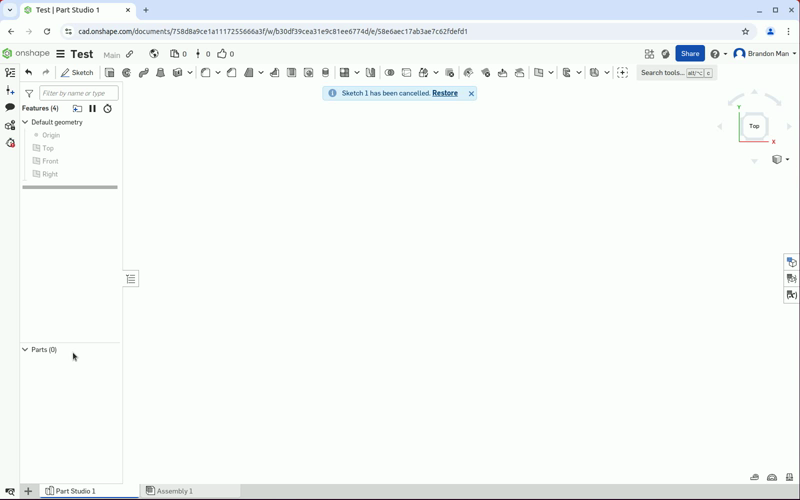
key(space)
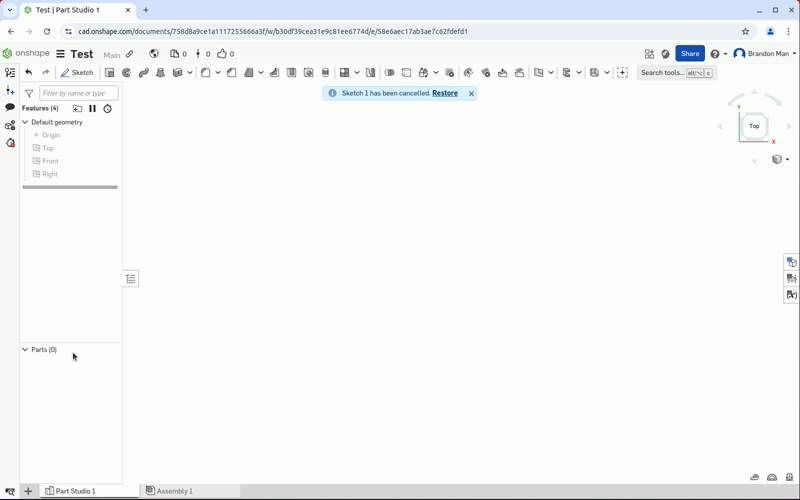
key_down(shift)
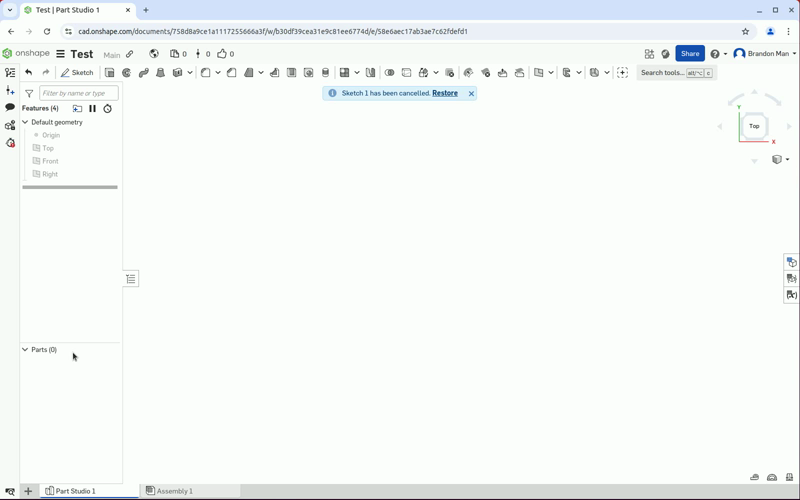
key(up)
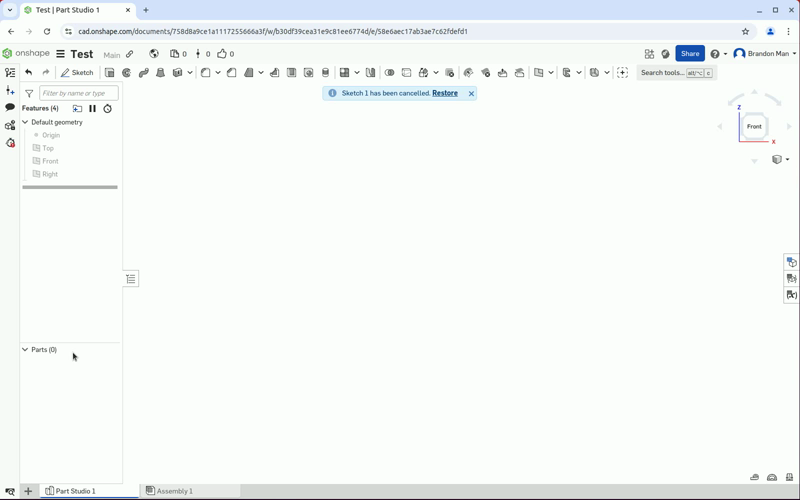
key_up(shift)
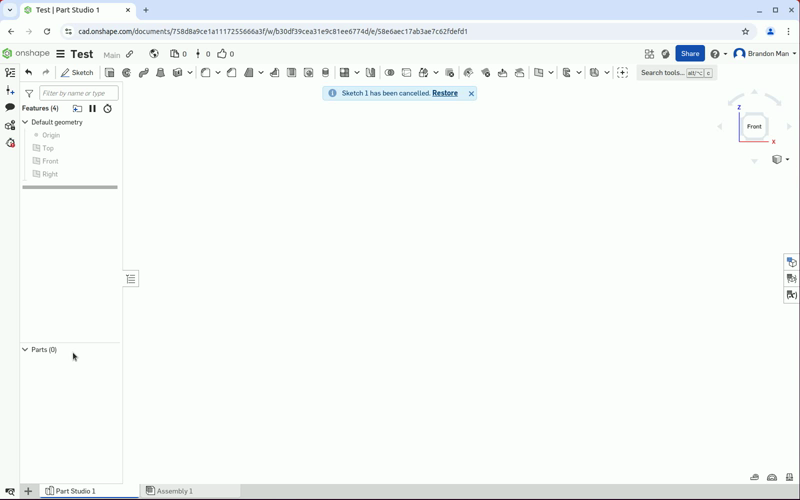
mouse_move(73, 352)
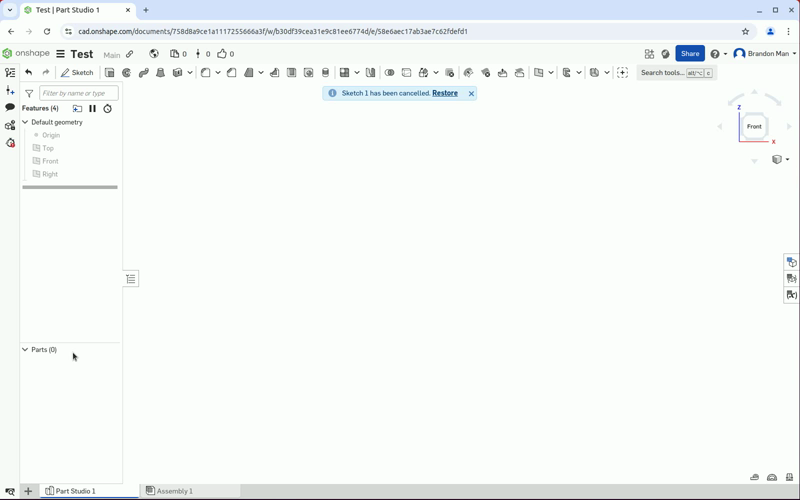
key(shift+y)
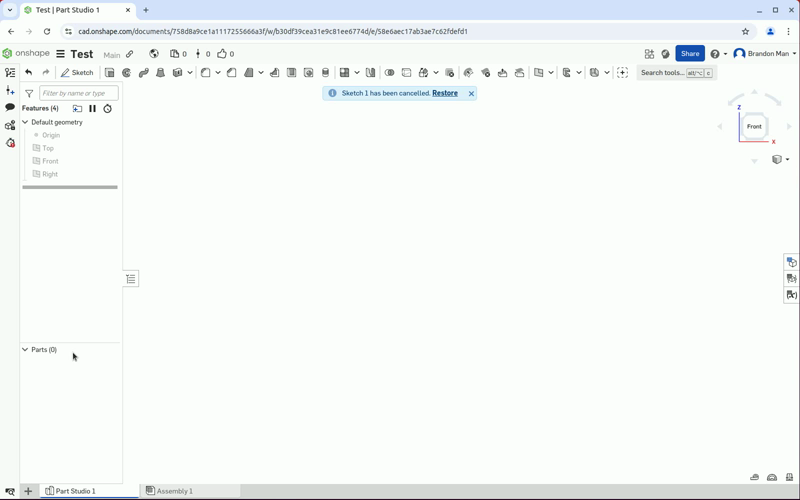
key(shift+s)
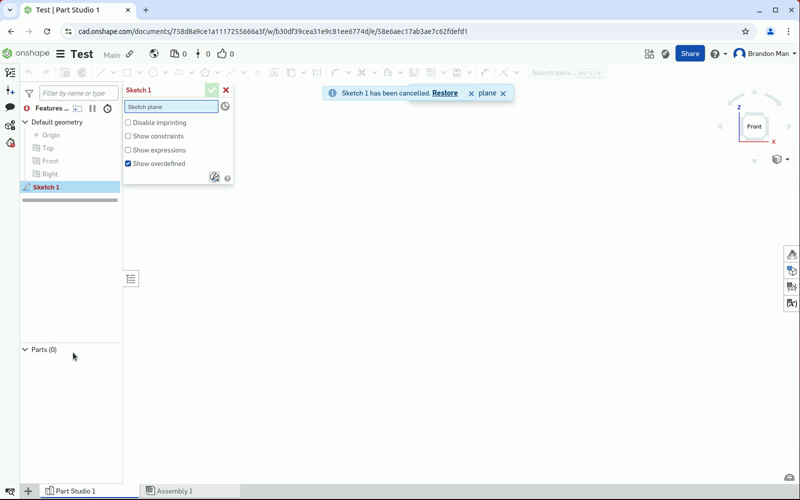
mouse_move(73, 163)
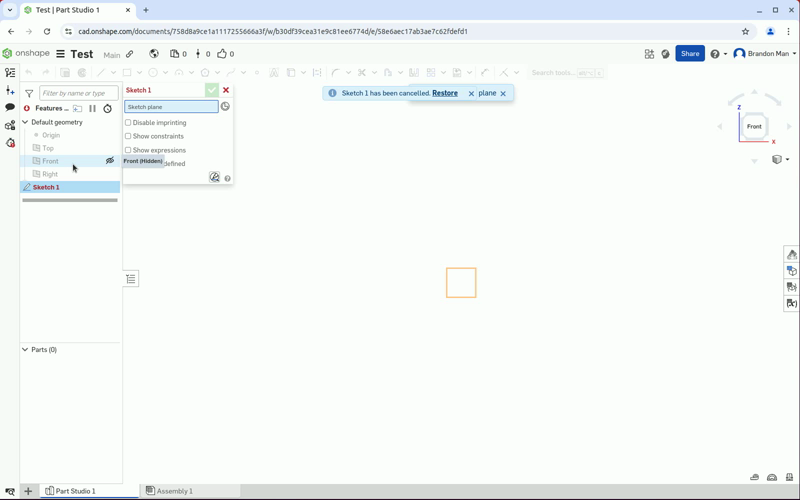
click(73, 163)
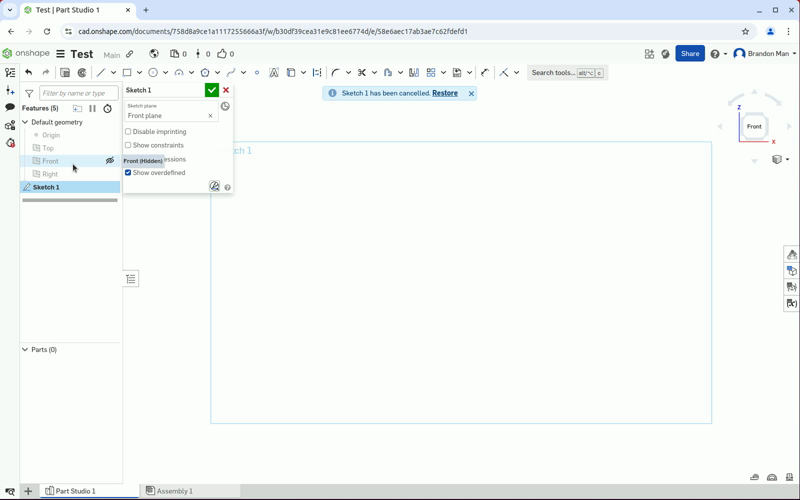
mouse_move(73, 352)
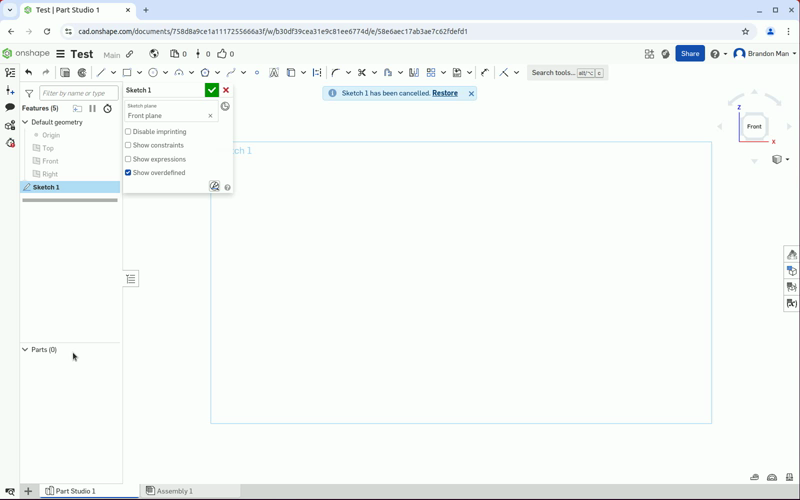
key(y)
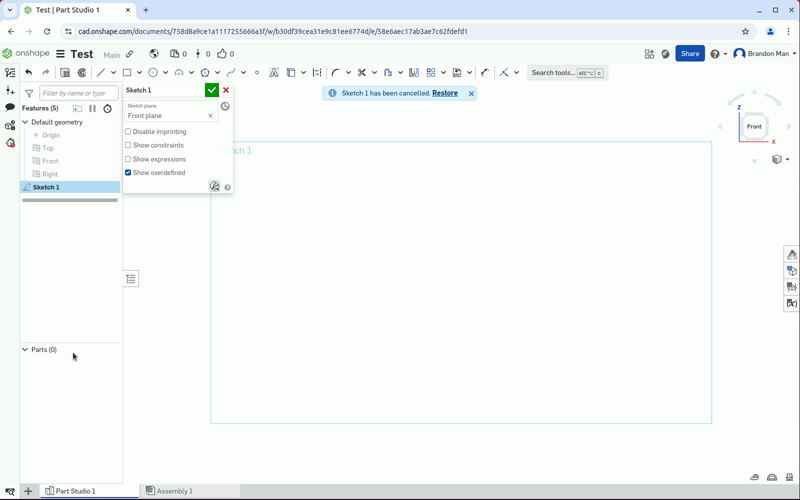
key(l)
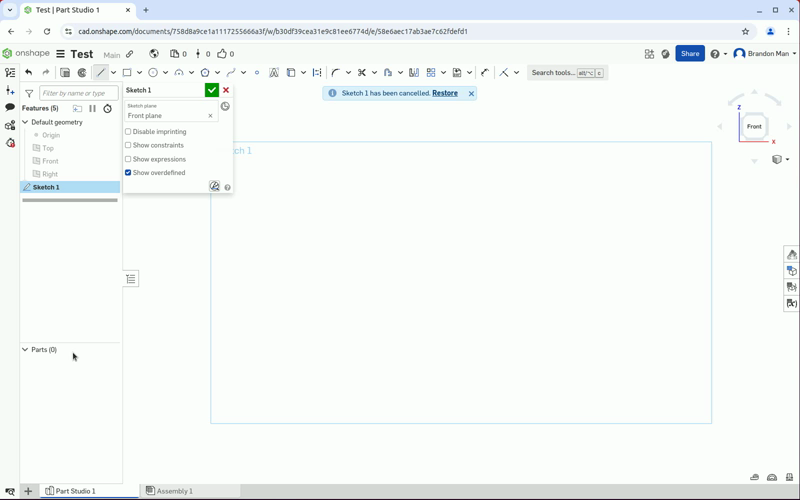
key_down(shift)
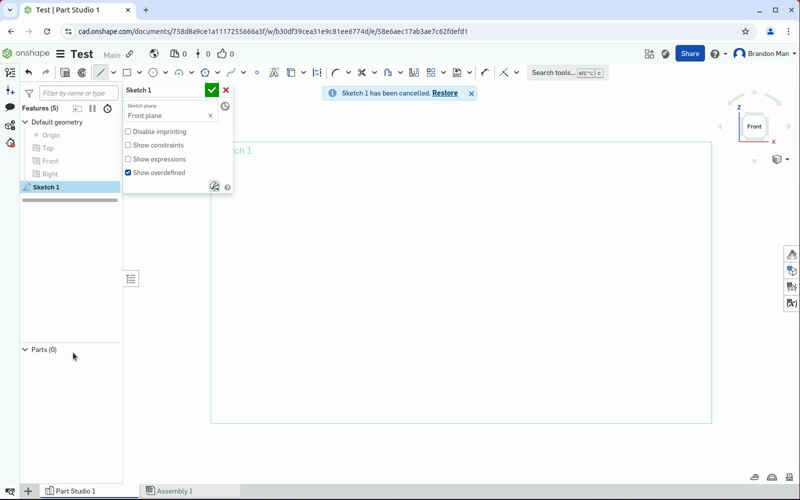
mouse_move(460, 282)
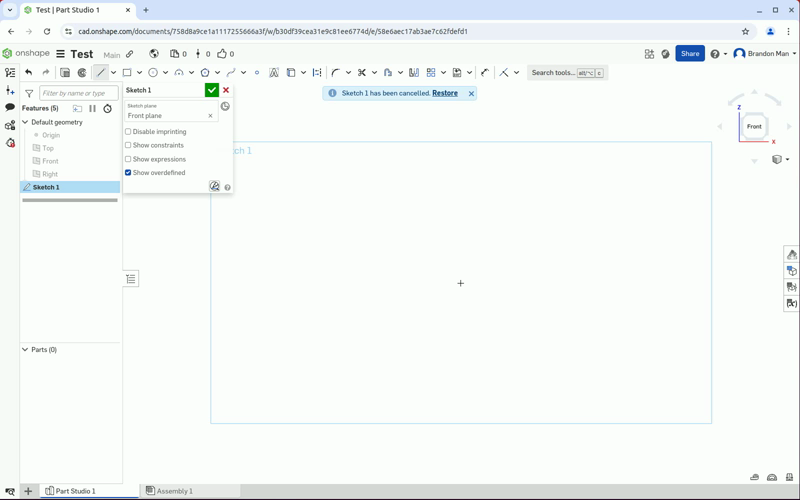
click(460, 282)
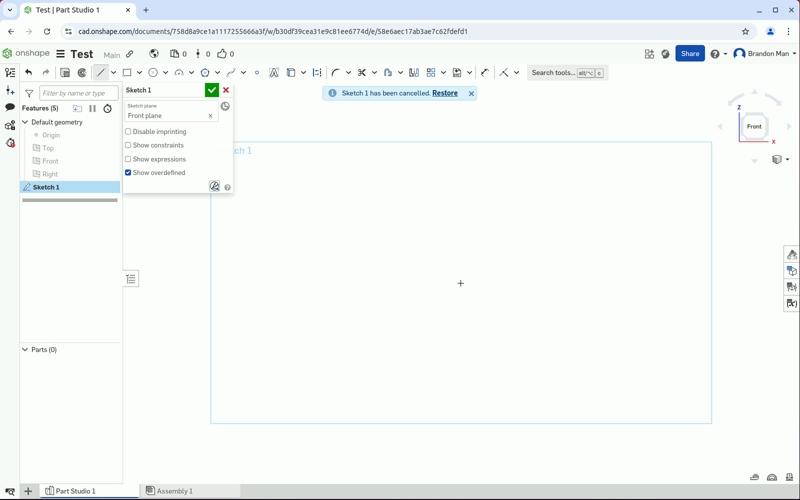
key_up(shift)
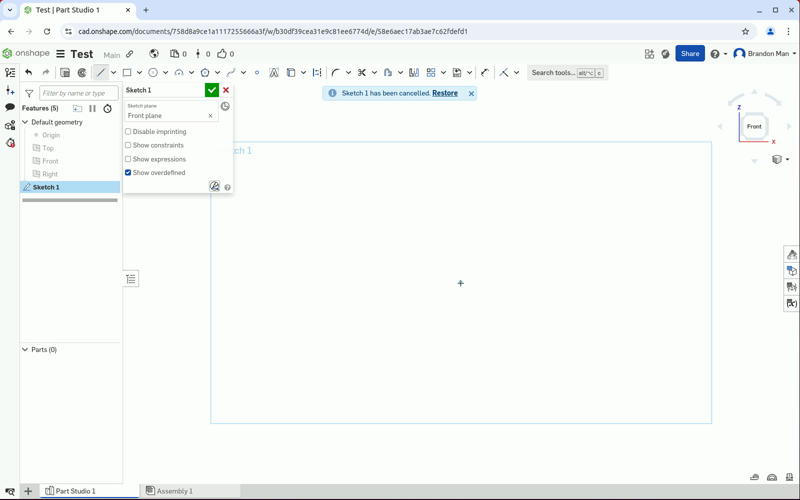
key_down(shift)
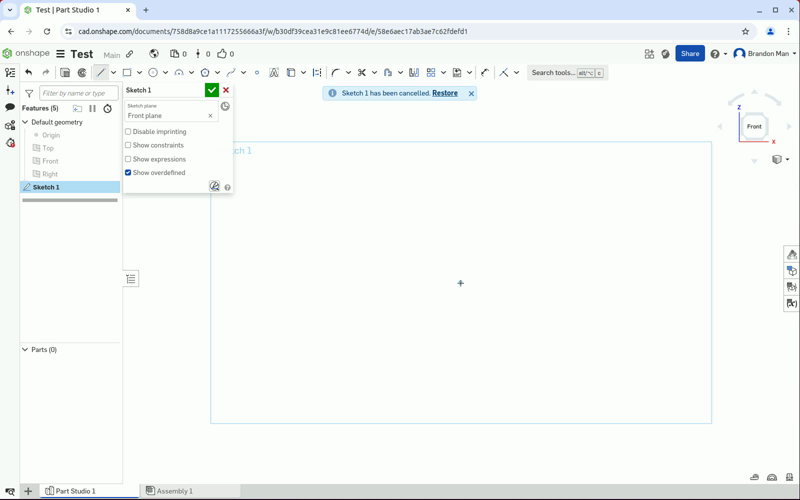
mouse_move(573, 282)
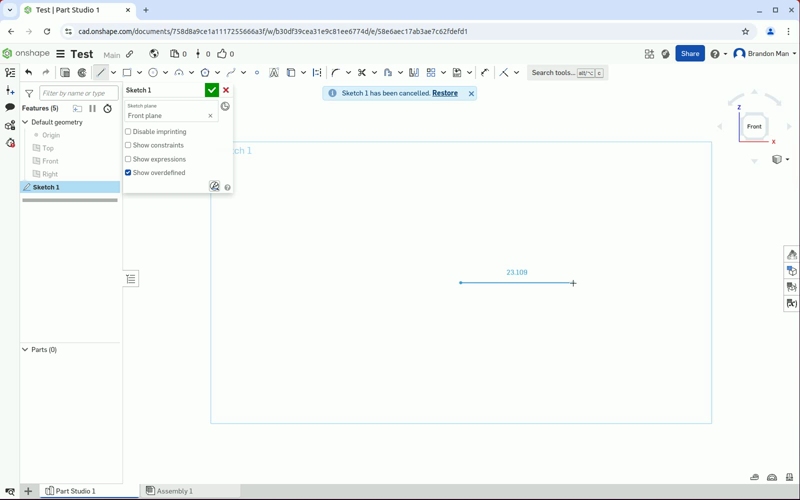
click(573, 282)
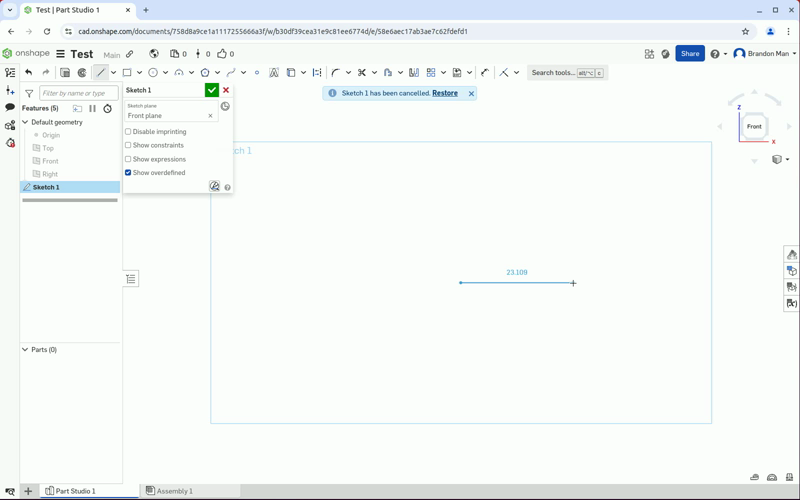
key_up(shift)
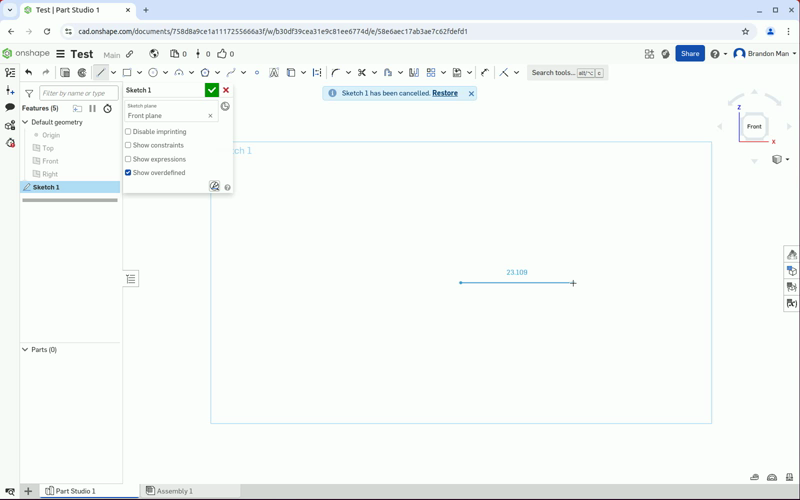
key_down(shift)
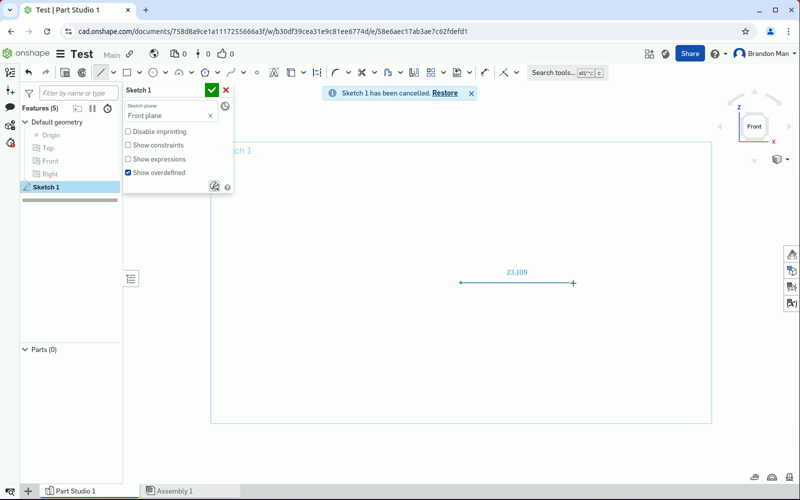
mouse_move(589, 282)
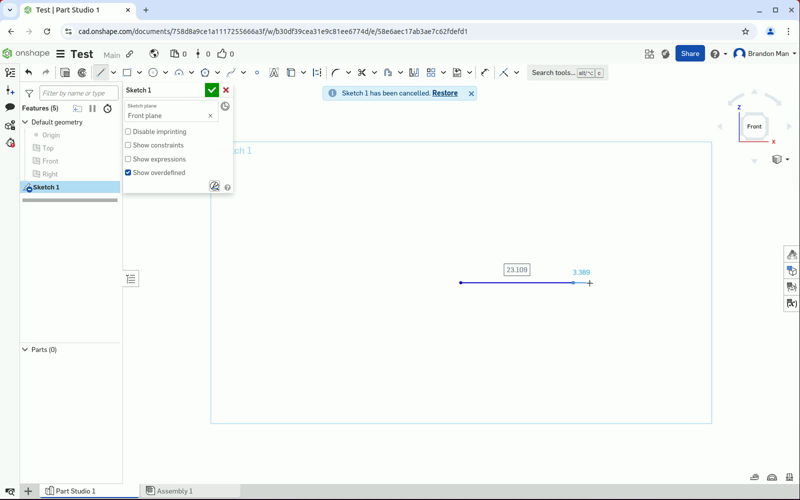
mouse_move(573, 245)
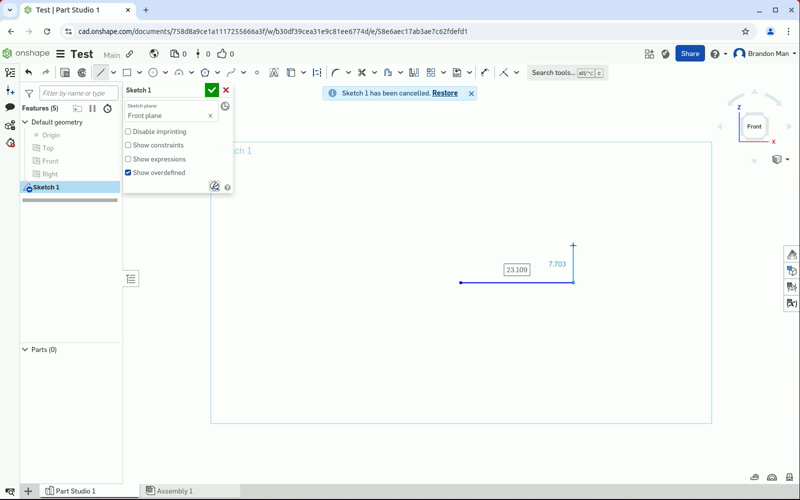
click(573, 245)
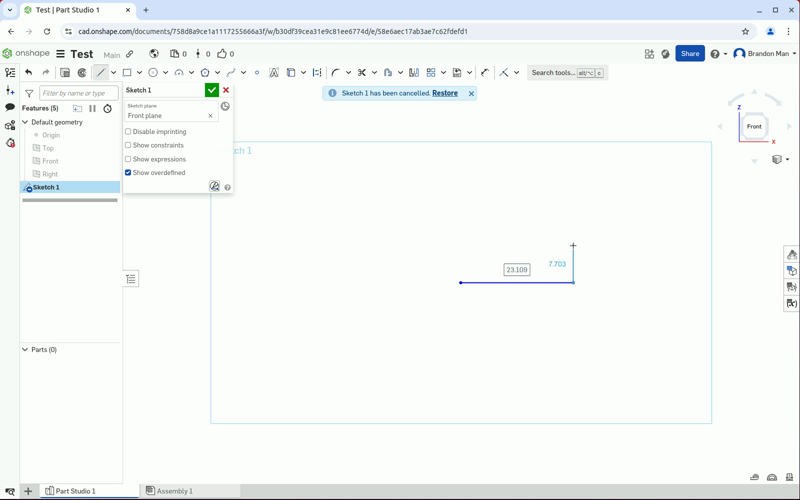
key_up(shift)
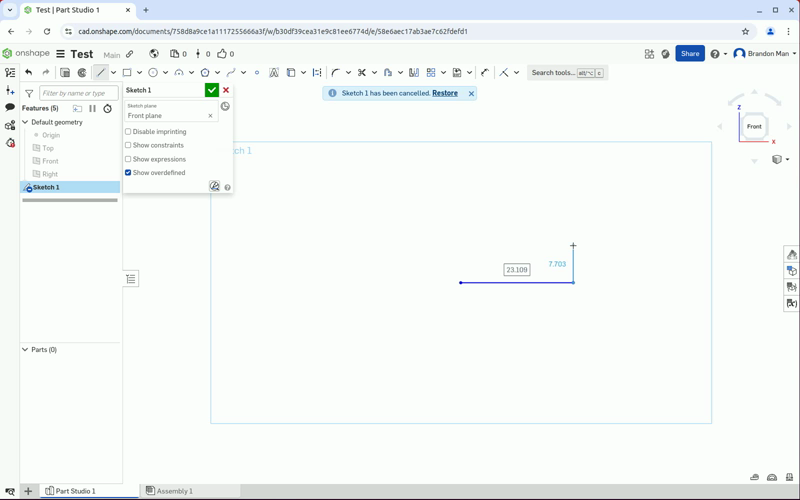
key_down(shift)
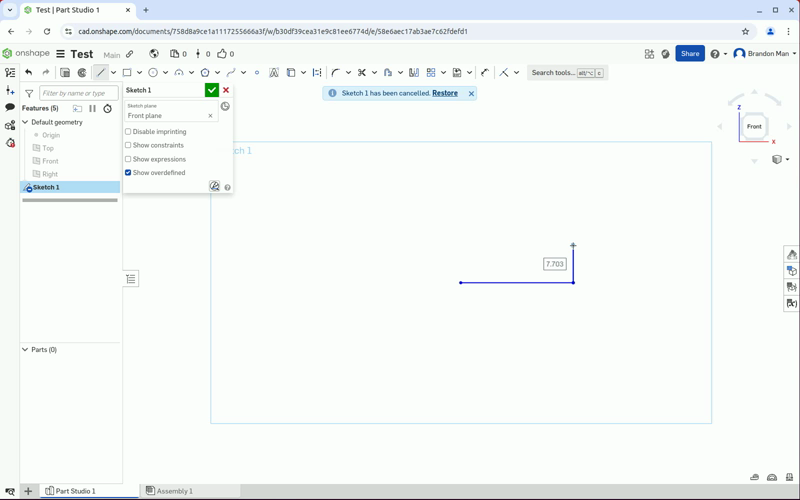
mouse_move(460, 245)
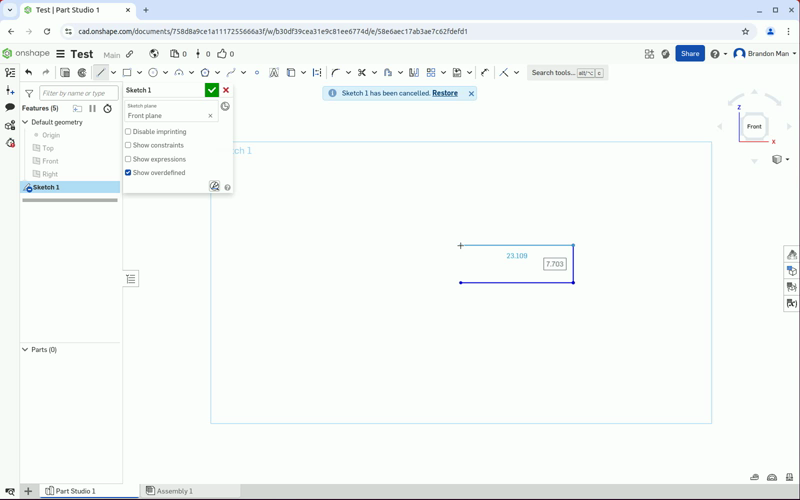
click(460, 245)
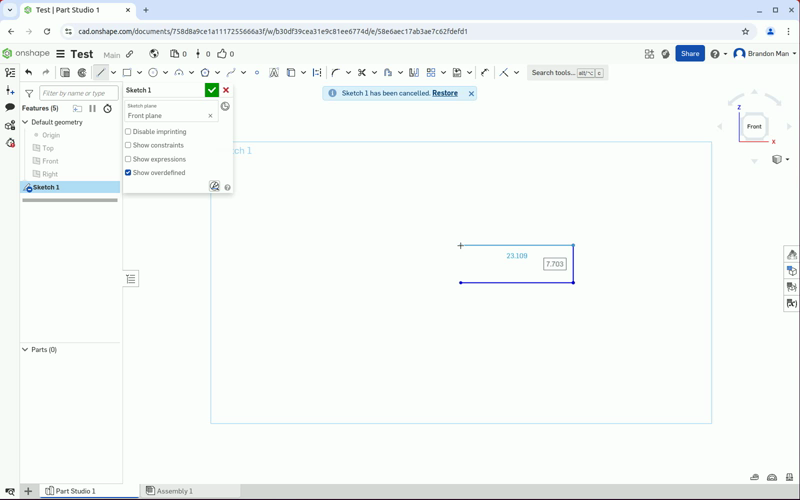
key_up(shift)
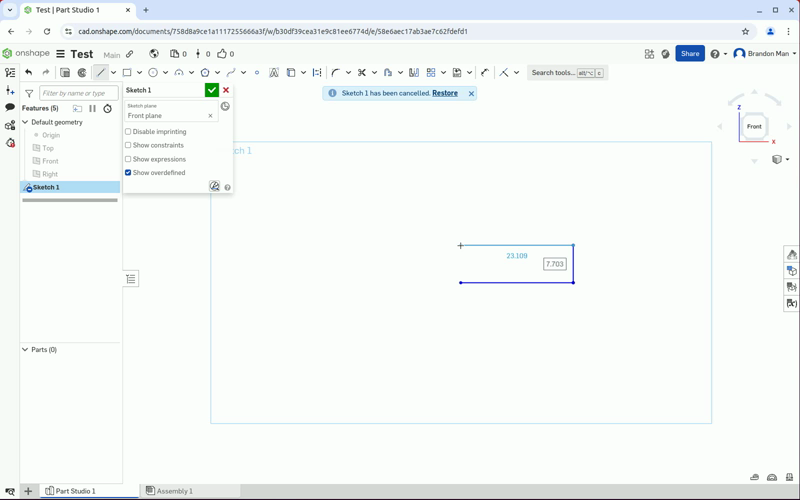
mouse_move(490, 245)
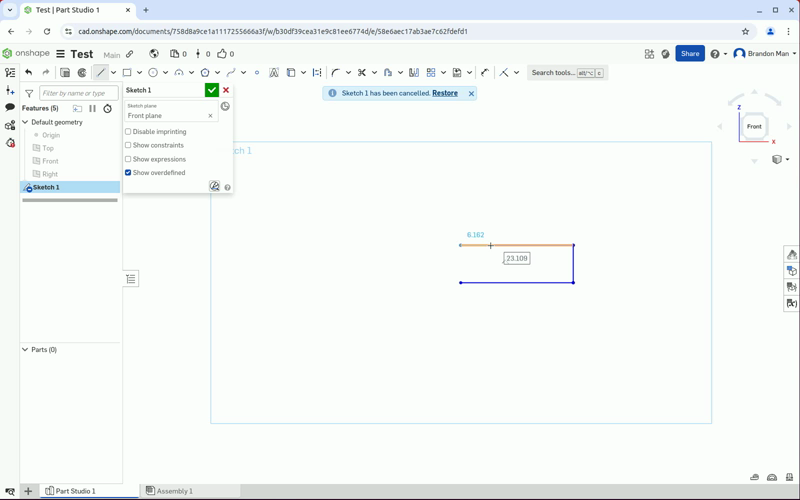
key_down(shift)
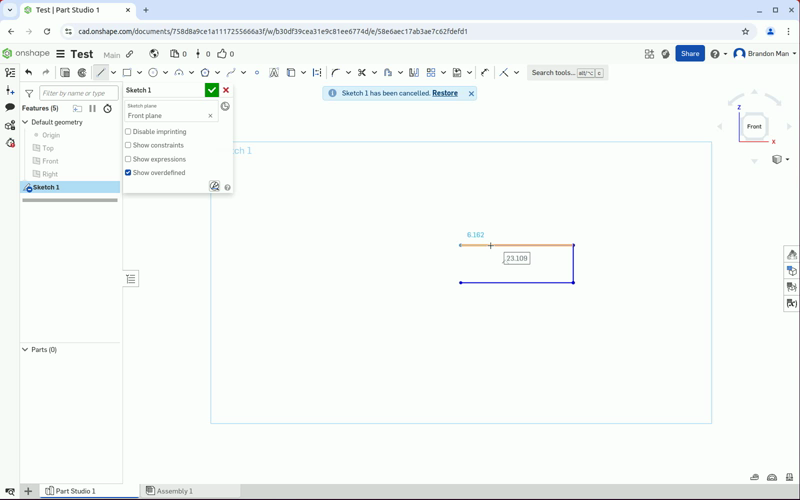
mouse_move(460, 282)
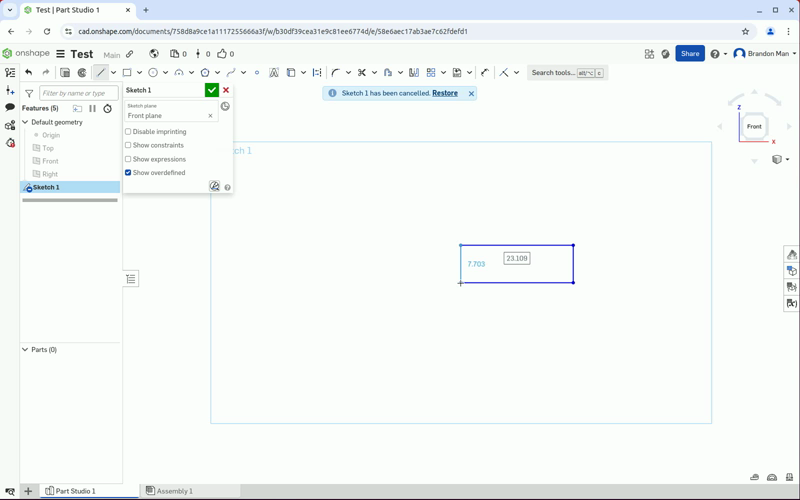
key_up(shift)
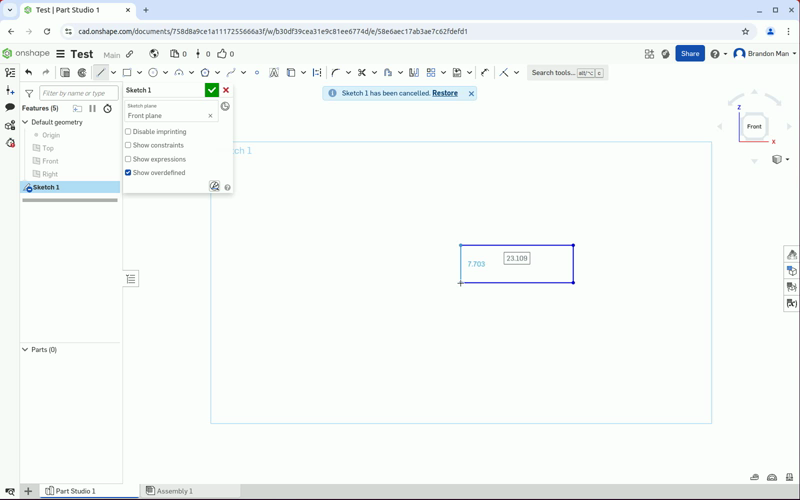
click(460, 282)
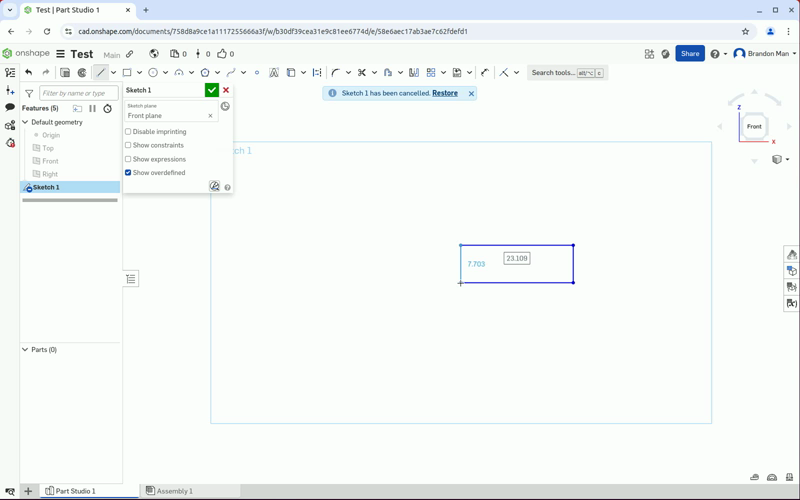
key(esc)
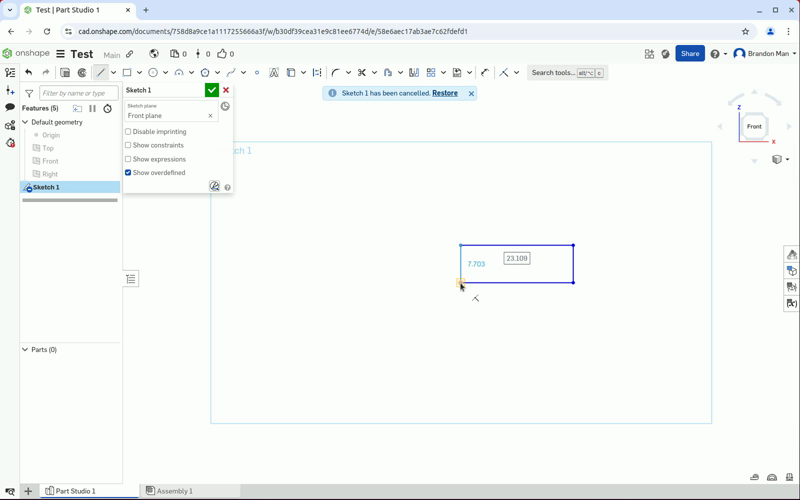
key(c)
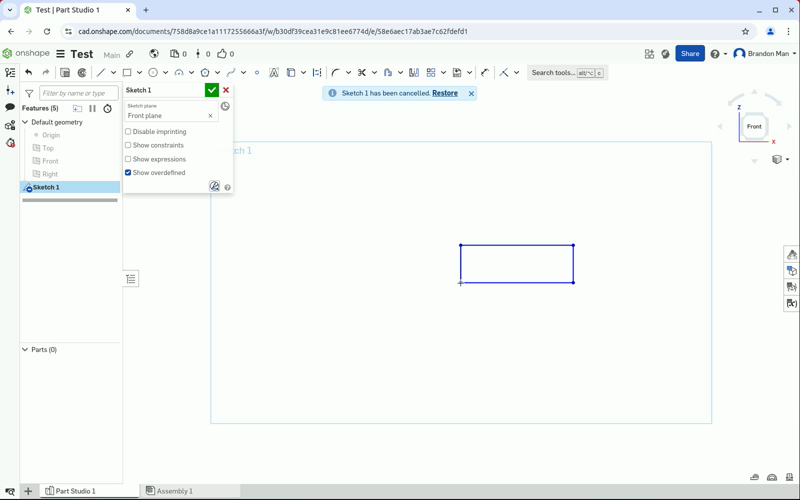
key_down(shift)
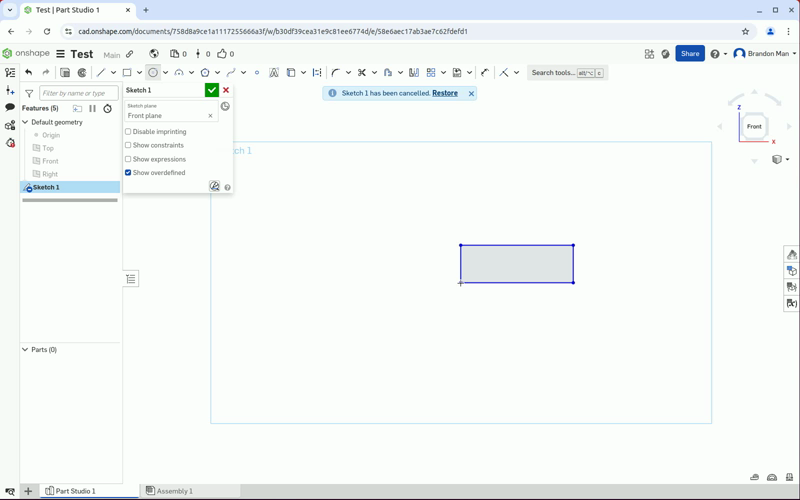
mouse_move(489, 261)
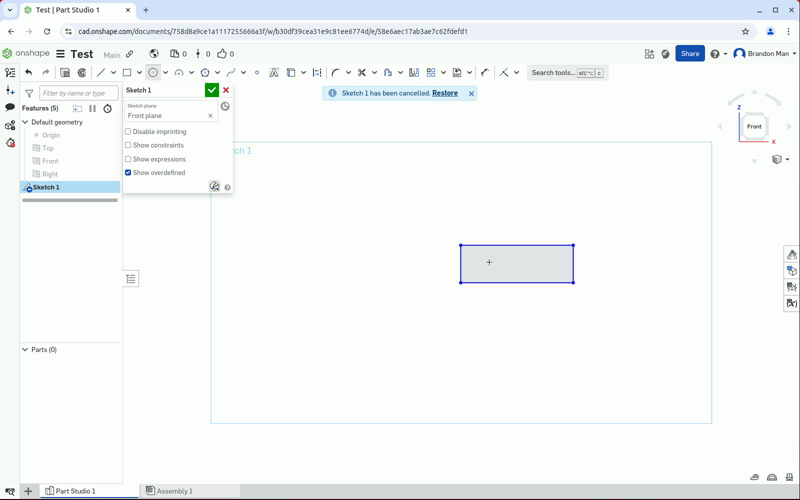
click(489, 261)
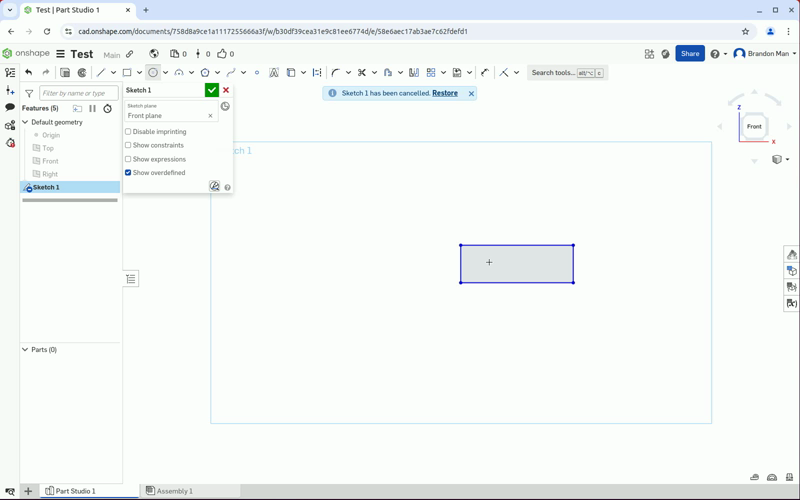
key_up(shift)
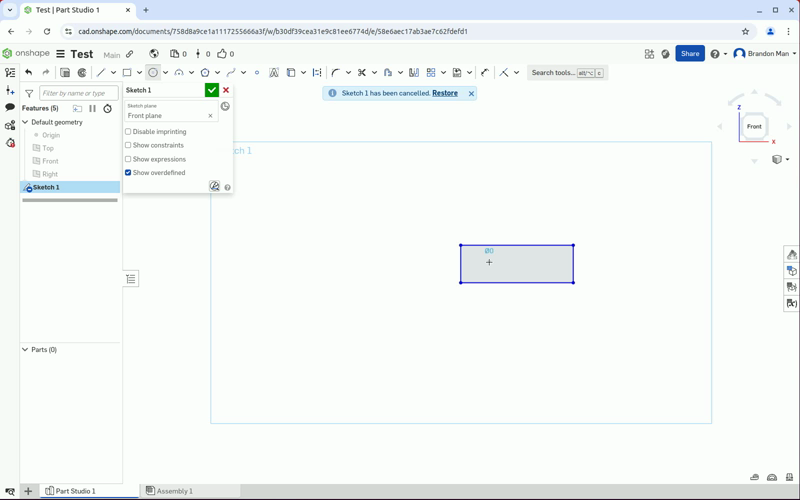
mouse_move(494, 261)
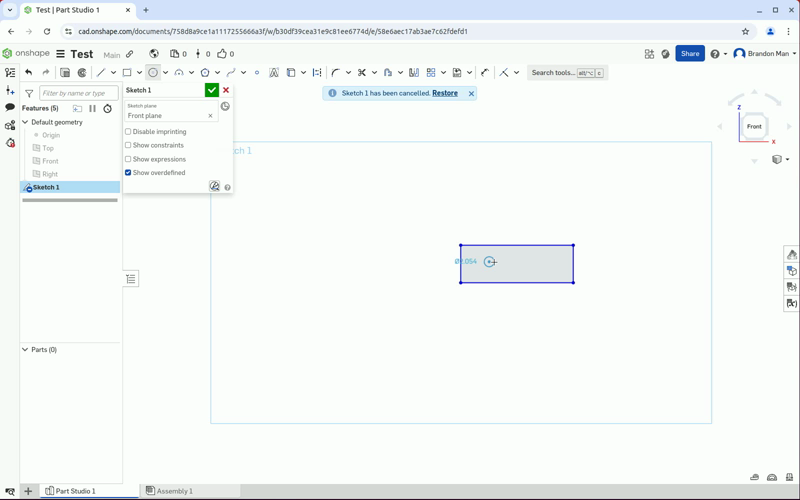
click(494, 261)
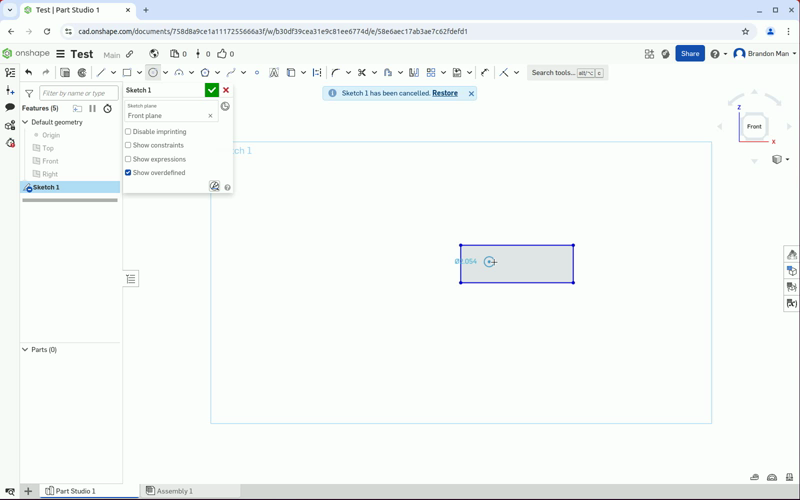
key(esc)
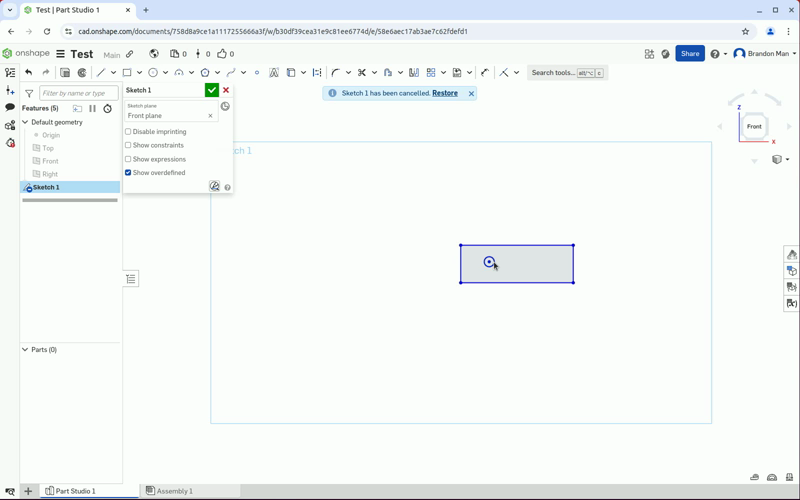
key(c)
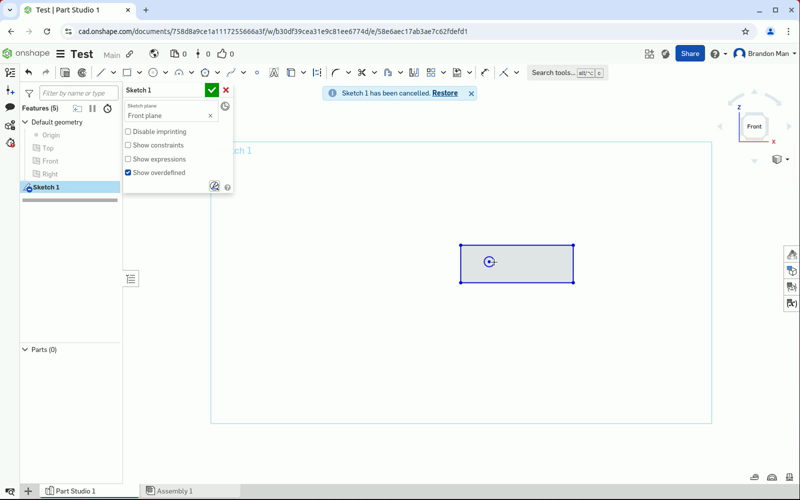
key_down(shift)
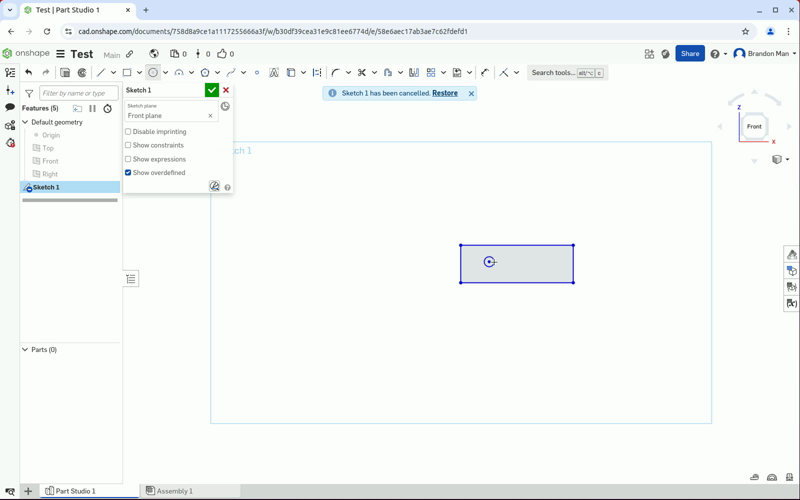
mouse_move(517, 256)
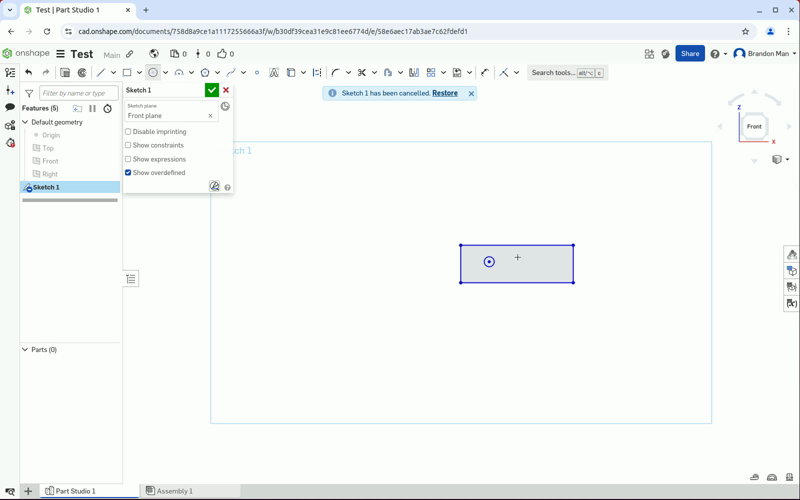
click(517, 256)
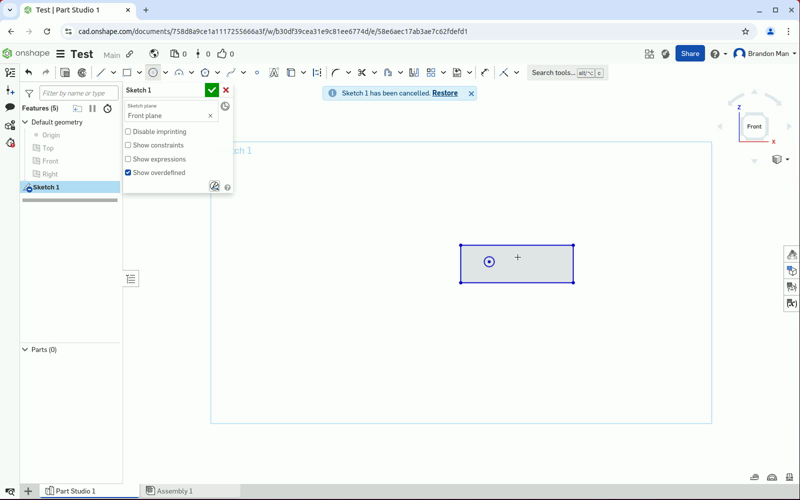
key_up(shift)
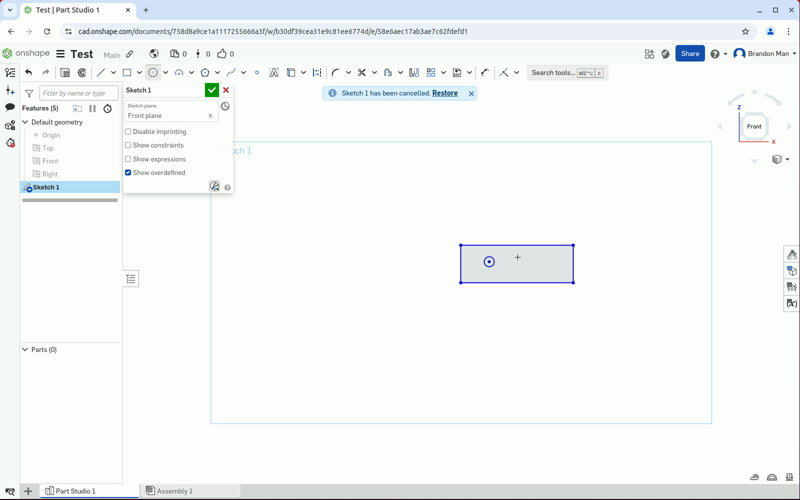
mouse_move(522, 256)
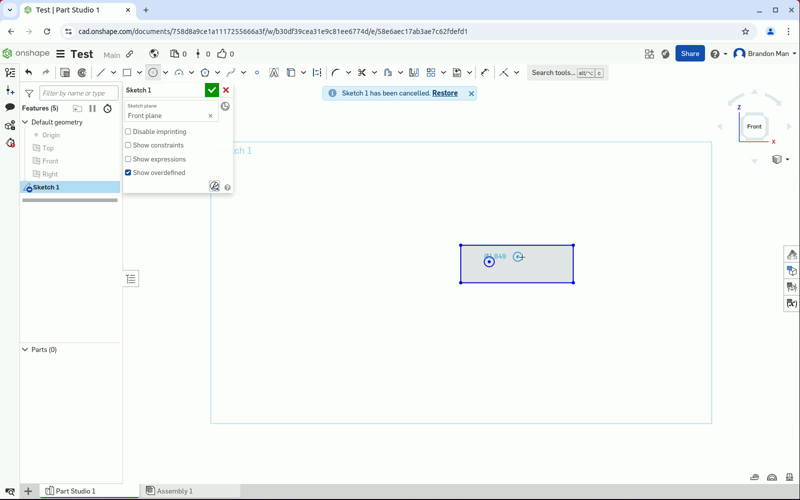
click(522, 256)
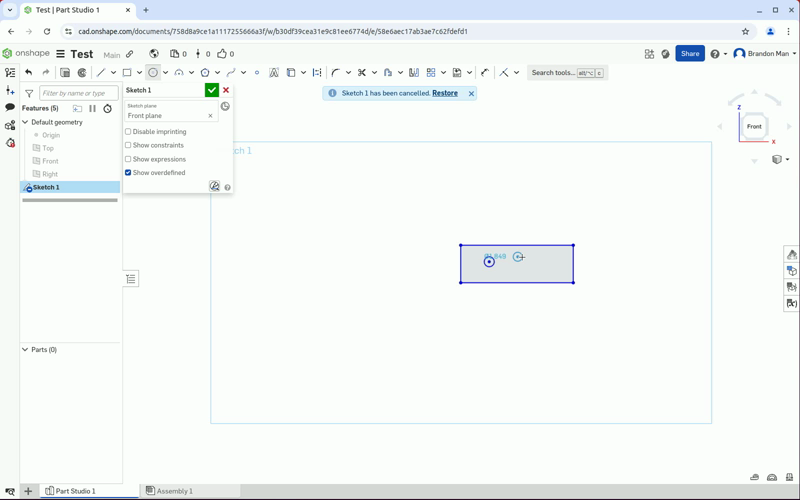
key(esc)
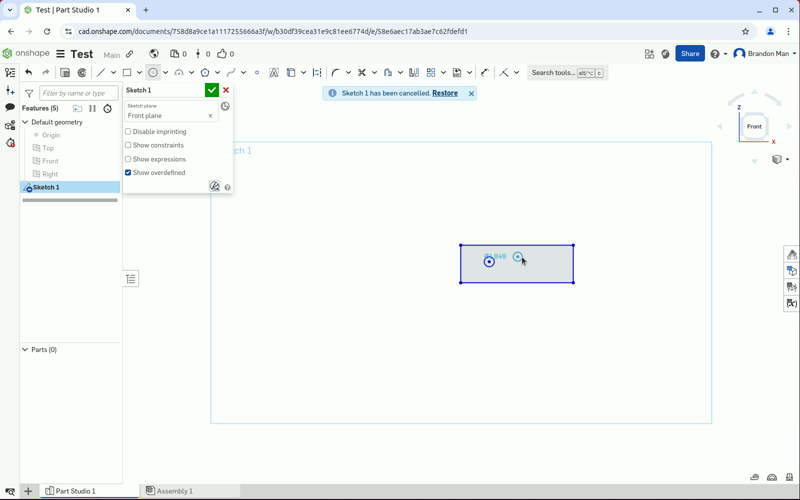
key(c)
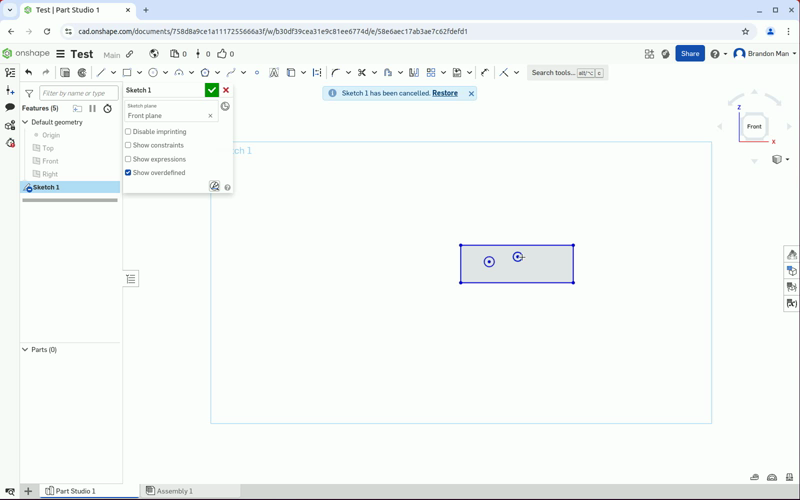
key_down(shift)
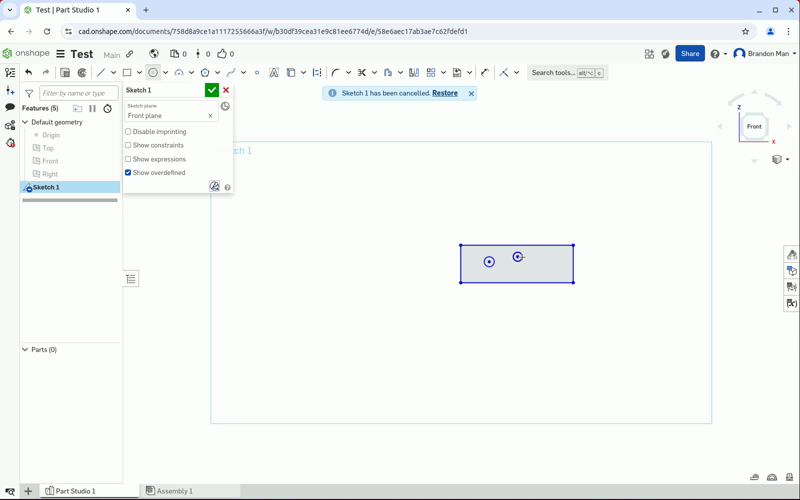
mouse_move(543, 262)
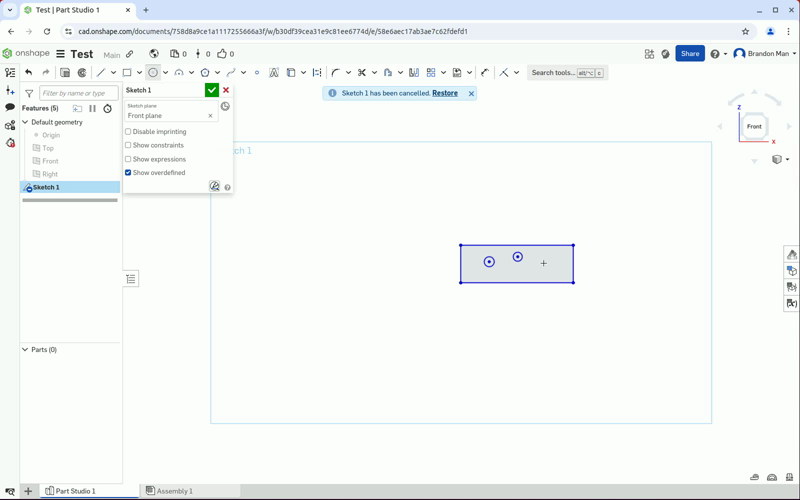
click(543, 262)
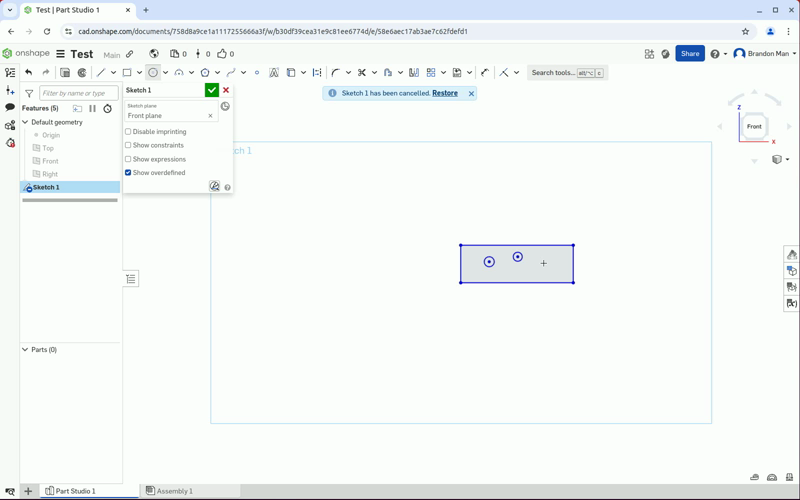
key_up(shift)
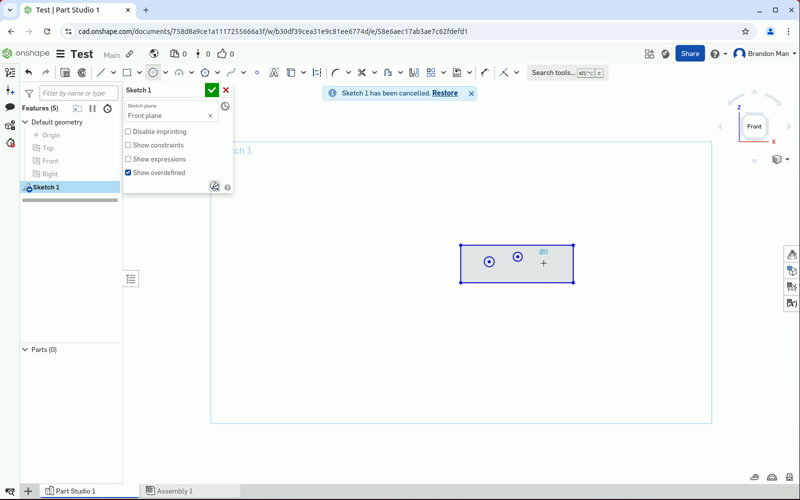
mouse_move(548, 262)
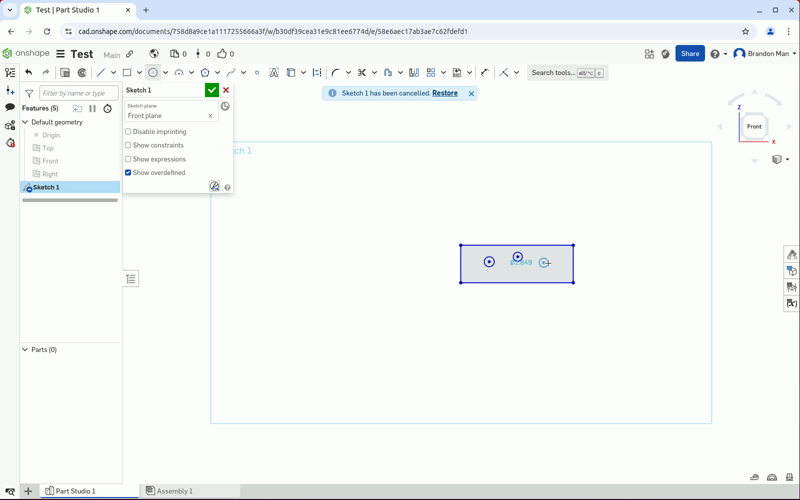
click(548, 262)
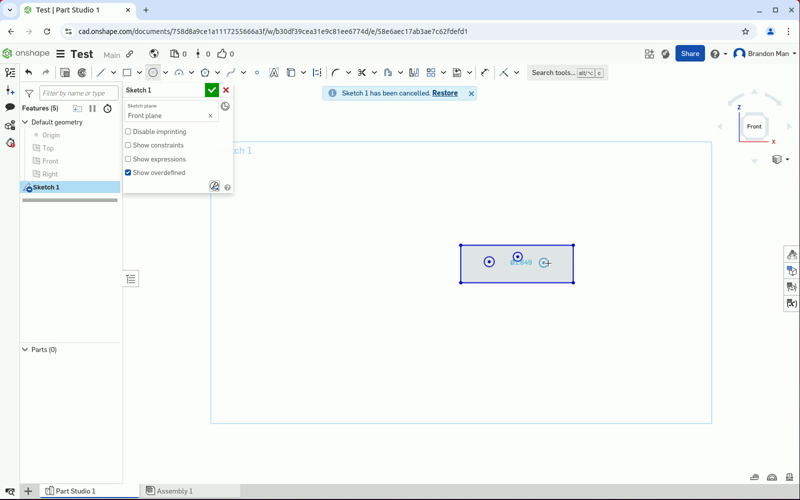
key(esc)
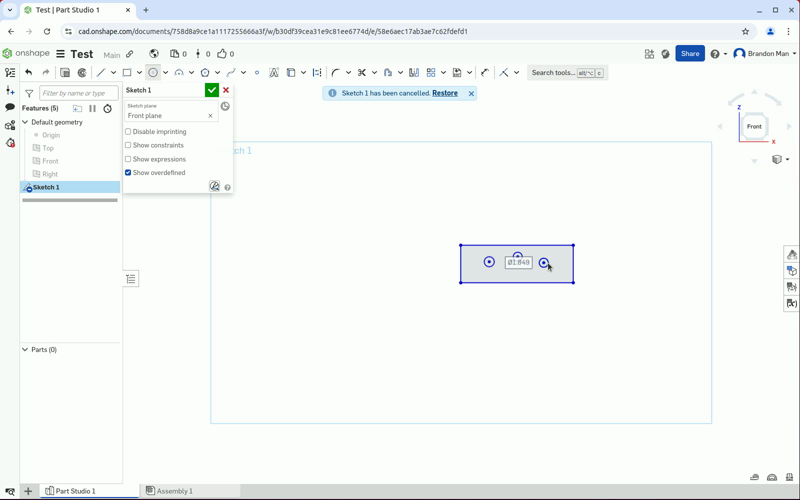
mouse_move(531, 277)
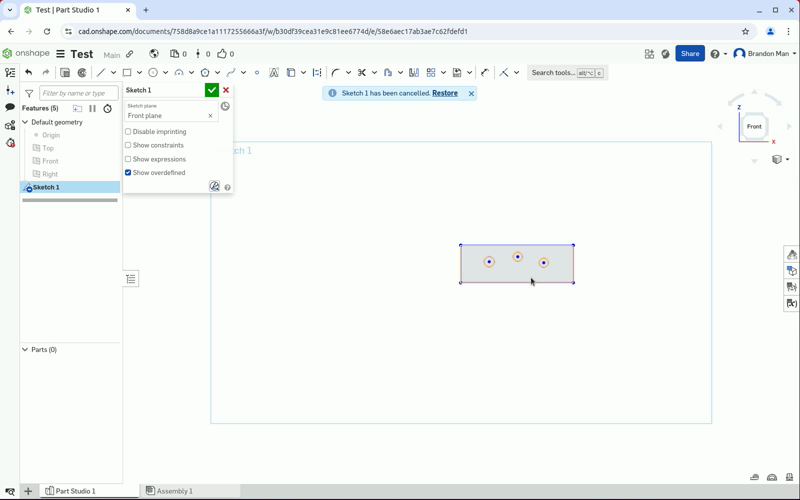
click(531, 277)
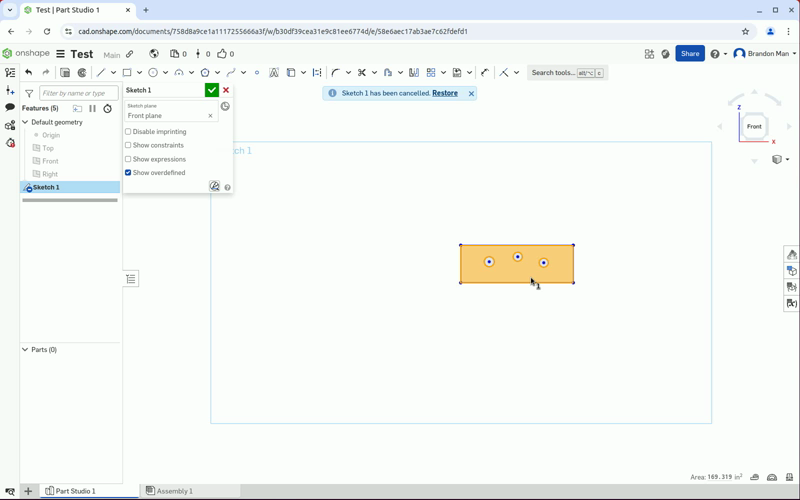
mouse_move(73, 352)
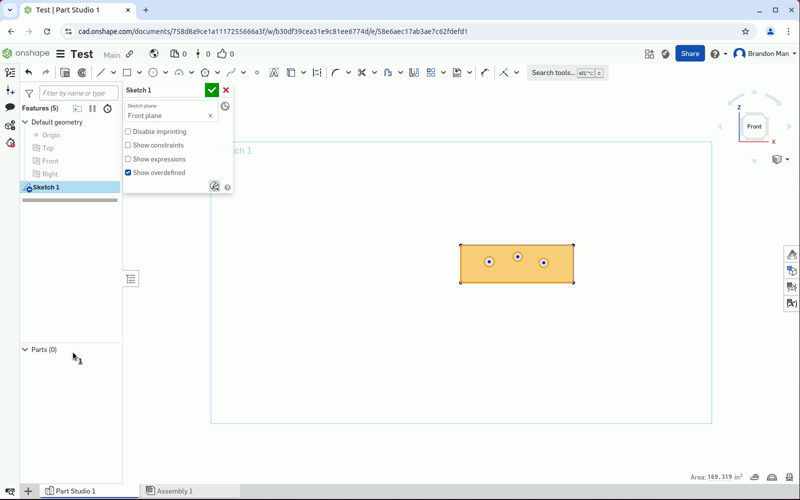
key(shift+y)
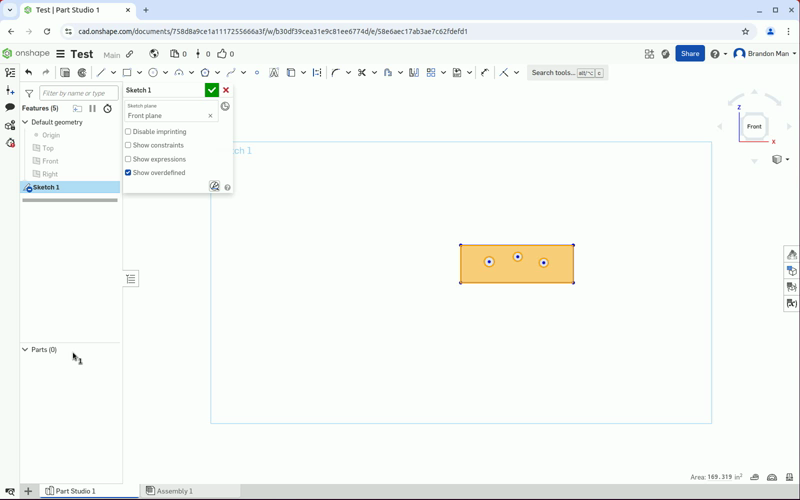
key(shift+e)
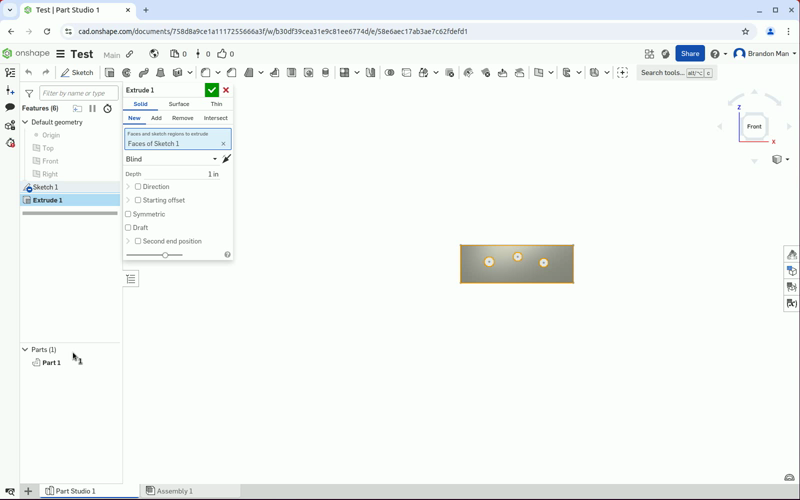
mouse_move(143, 106)
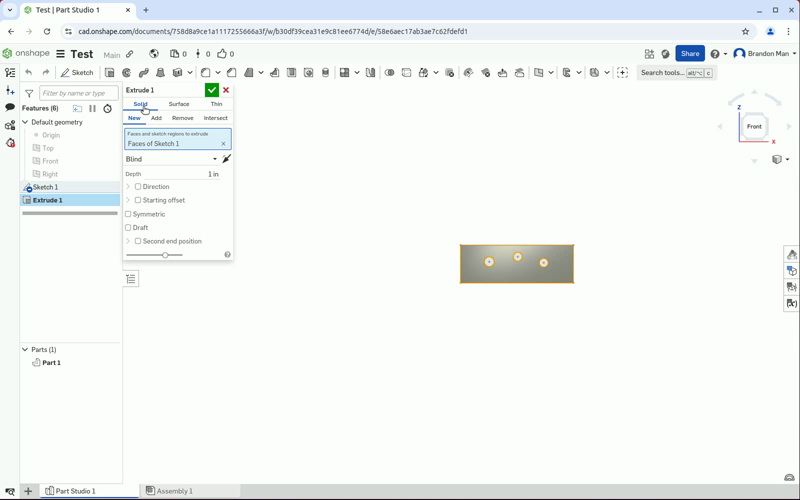
click(143, 106)
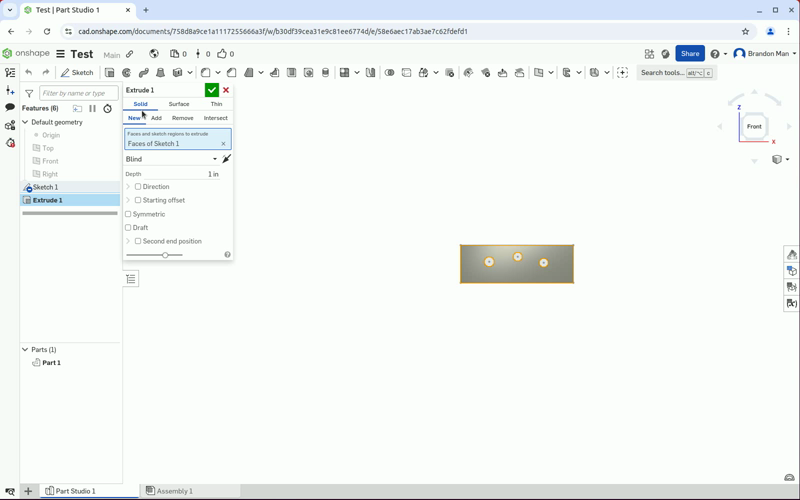
mouse_move(137, 120)
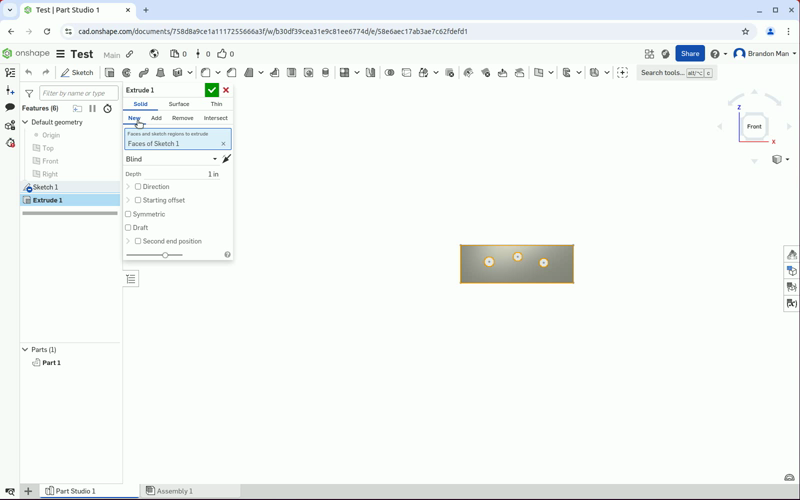
click(137, 120)
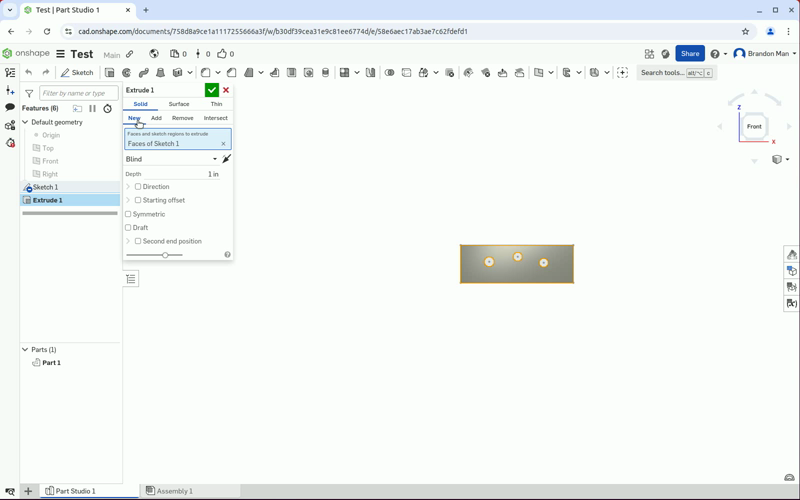
key(tab, 4)
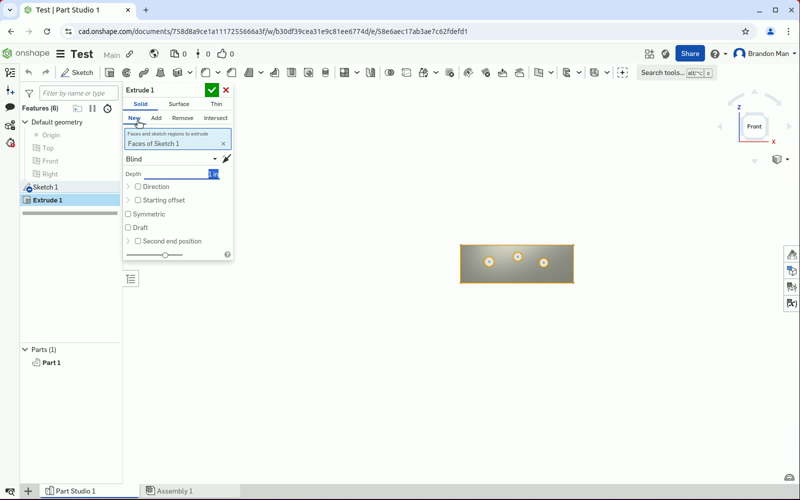
text(0.722)
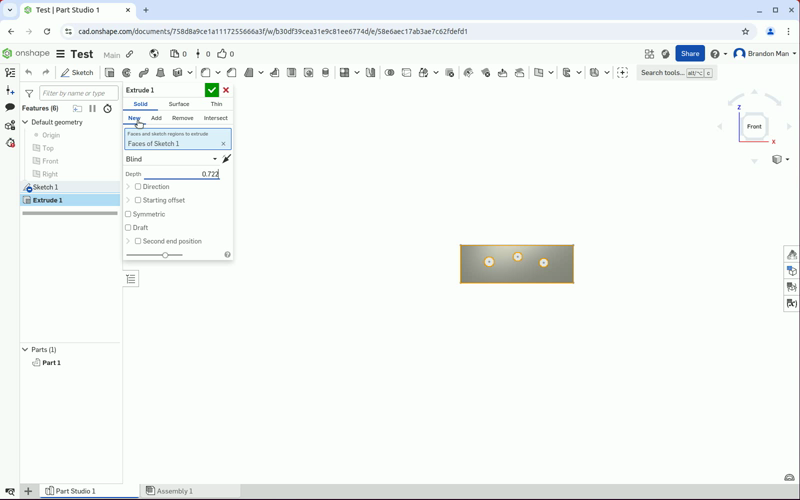
key(enter)
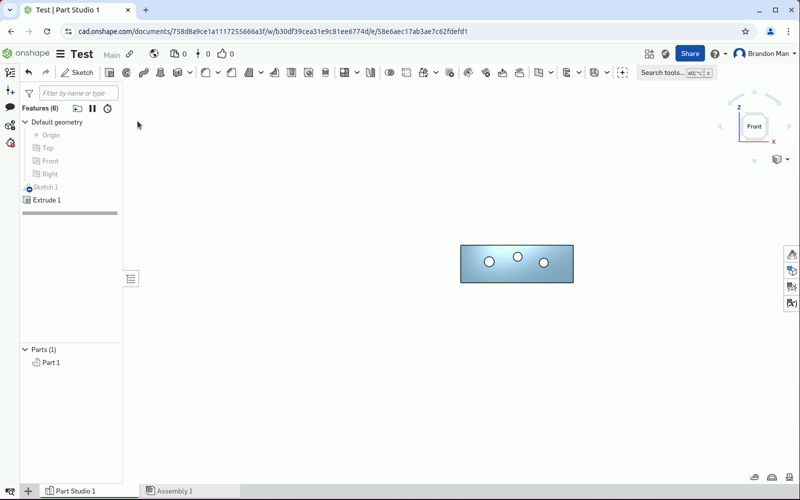
key(shift+h)
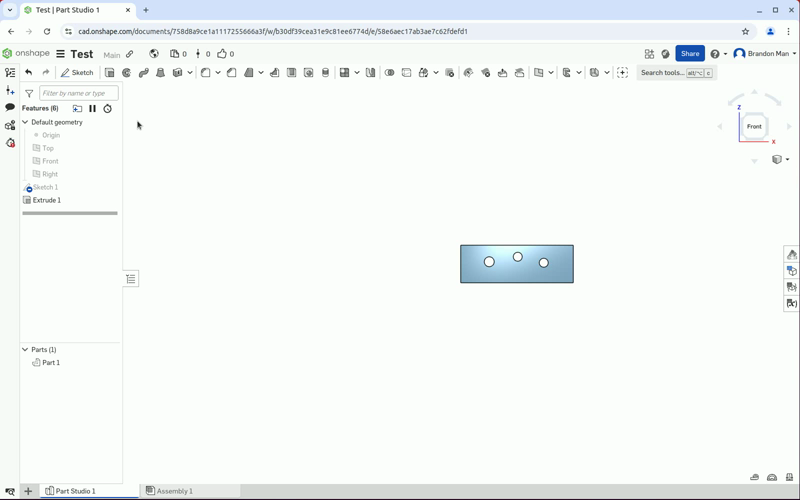
key(shift+h)
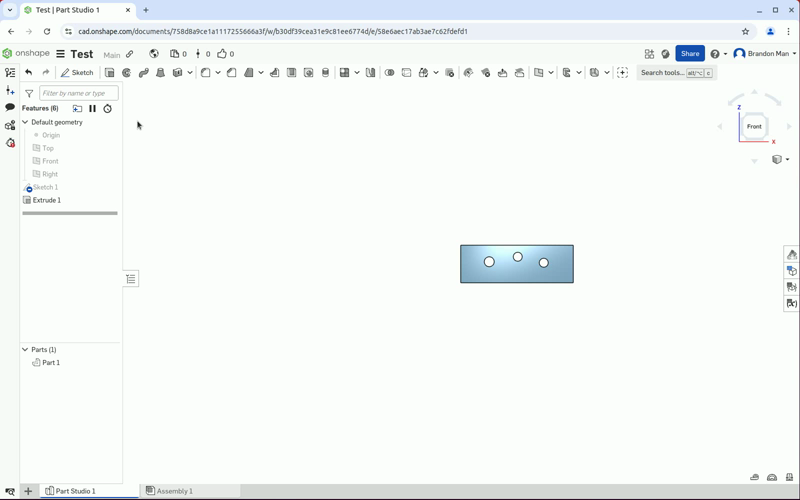
mouse_move(73, 189)
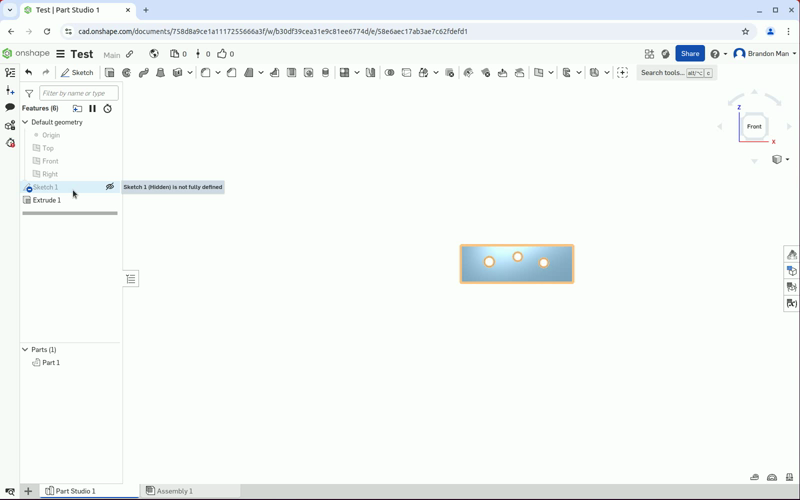
click(73, 189)
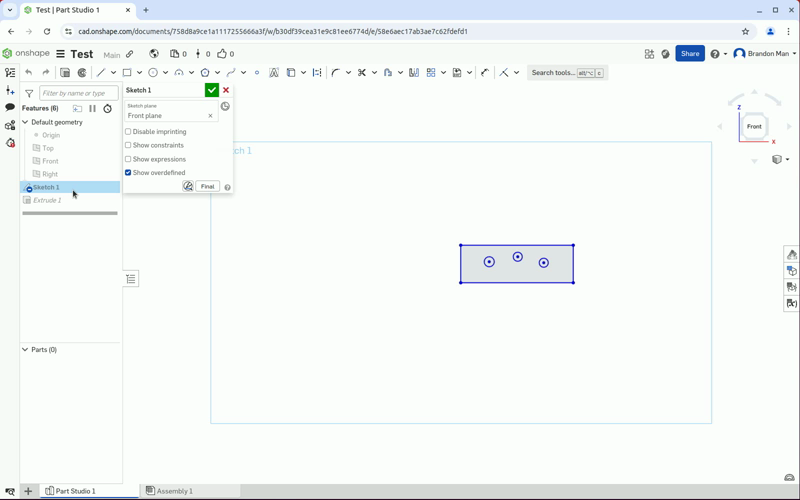
mouse_move(229, 92)
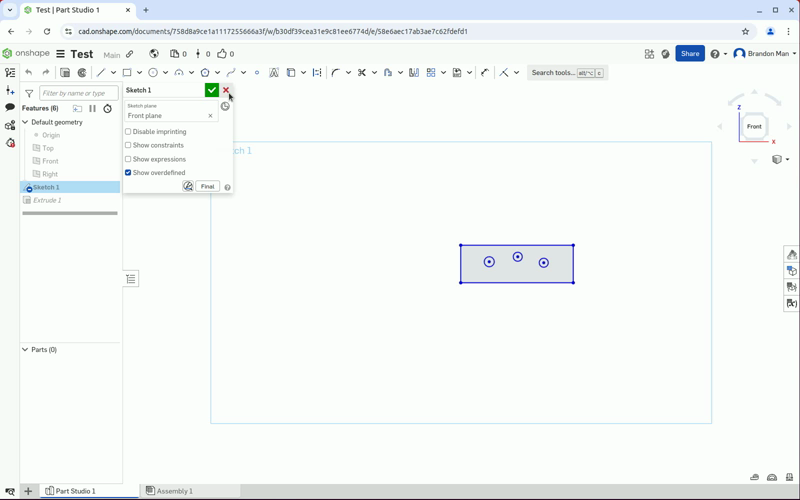
click(229, 92)
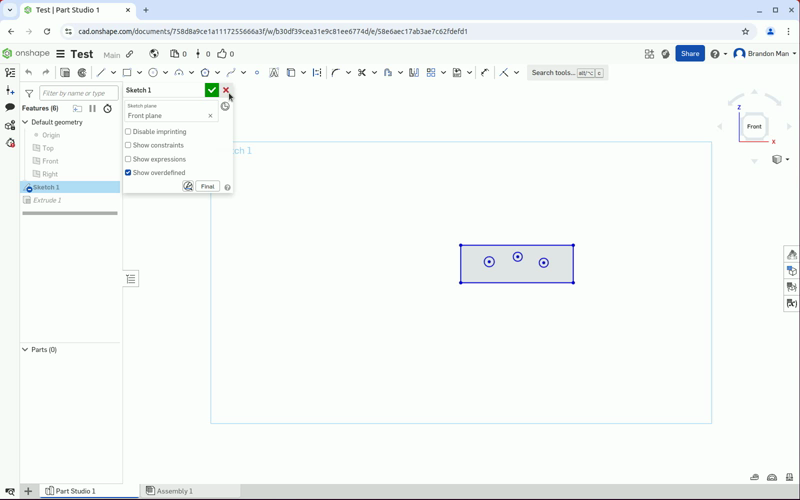
key(shift+s)
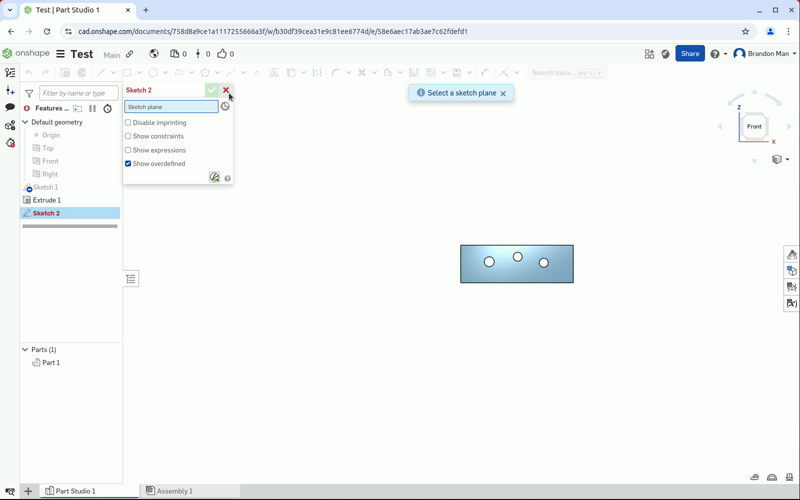
mouse_move(73, 163)
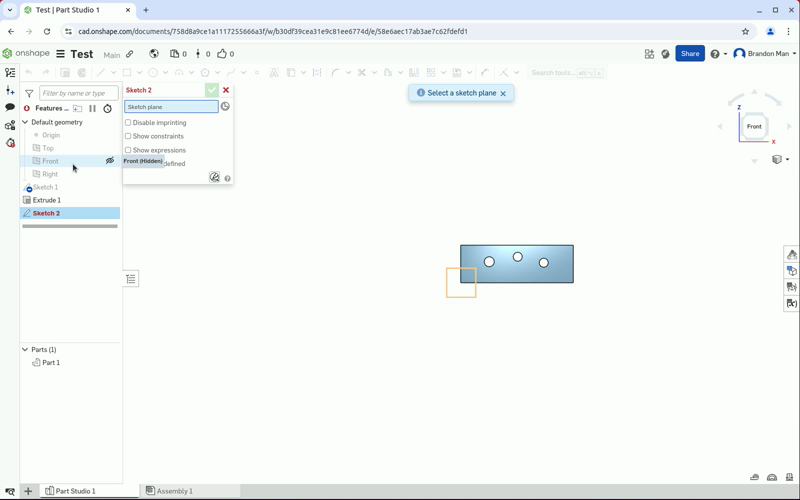
click(73, 163)
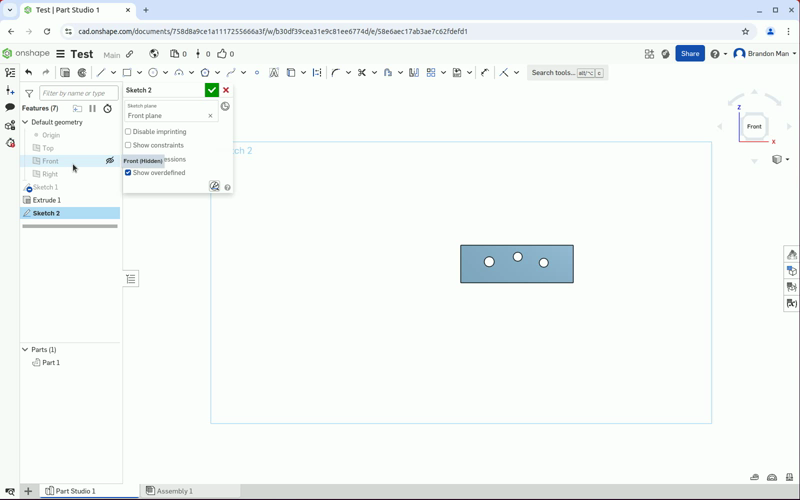
mouse_move(73, 352)
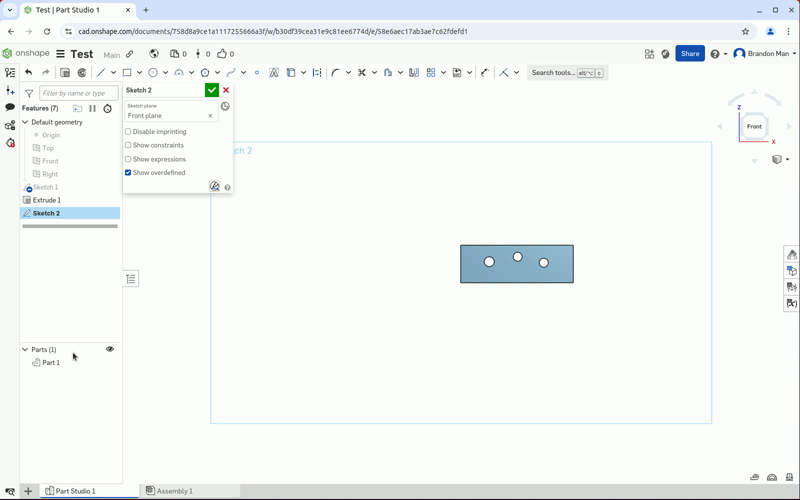
key(y)
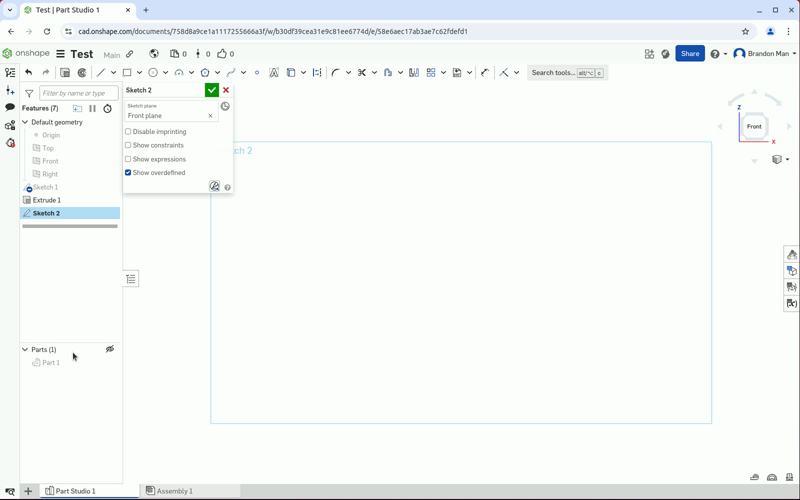
key(l)
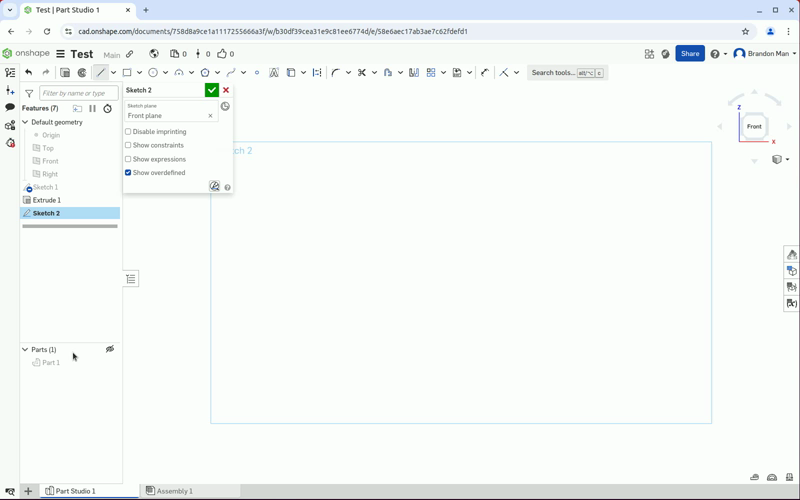
key_down(shift)
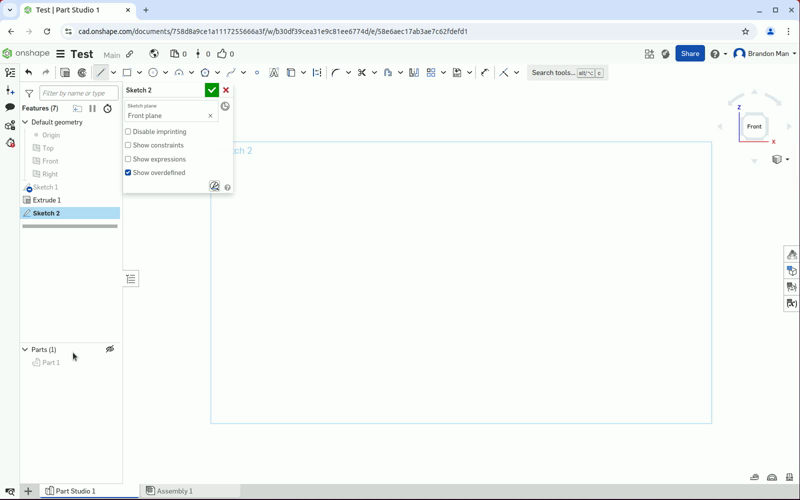
mouse_move(460, 282)
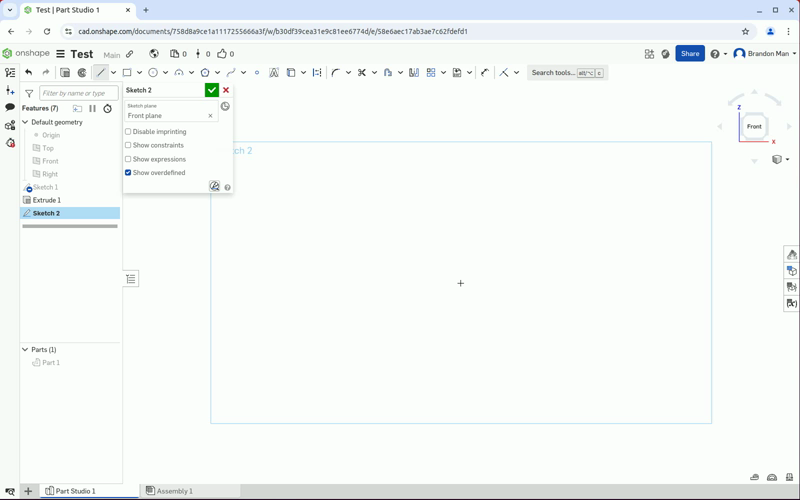
click(460, 282)
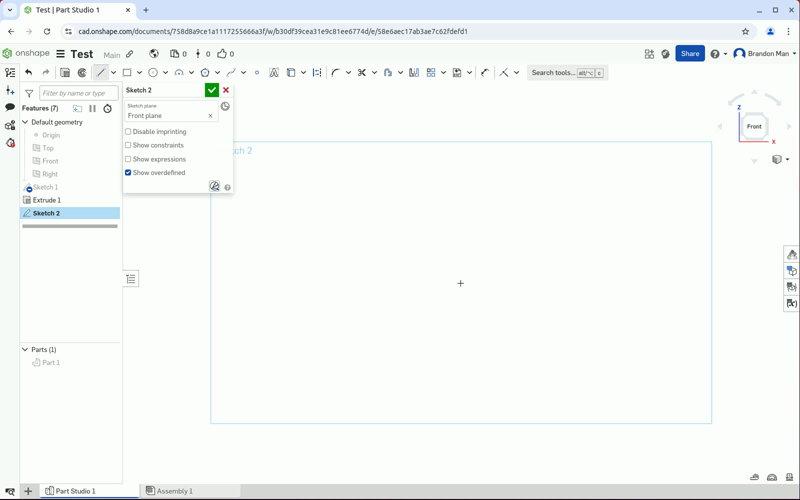
key_up(shift)
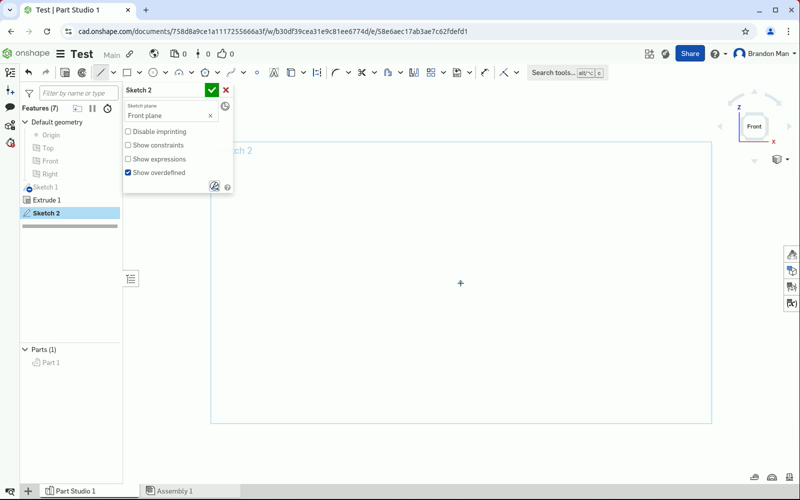
key_down(shift)
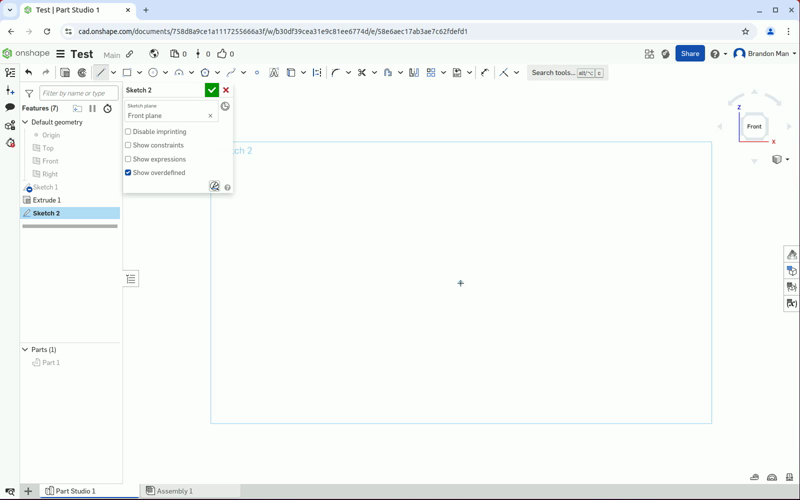
mouse_move(573, 282)
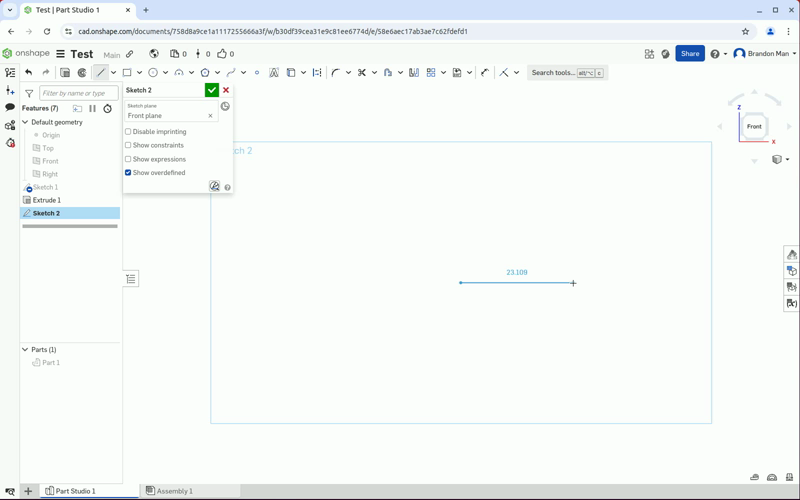
click(573, 282)
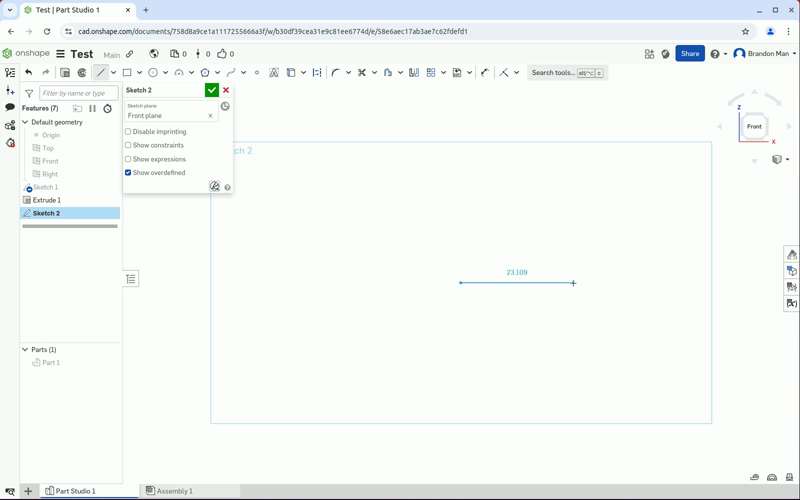
key_up(shift)
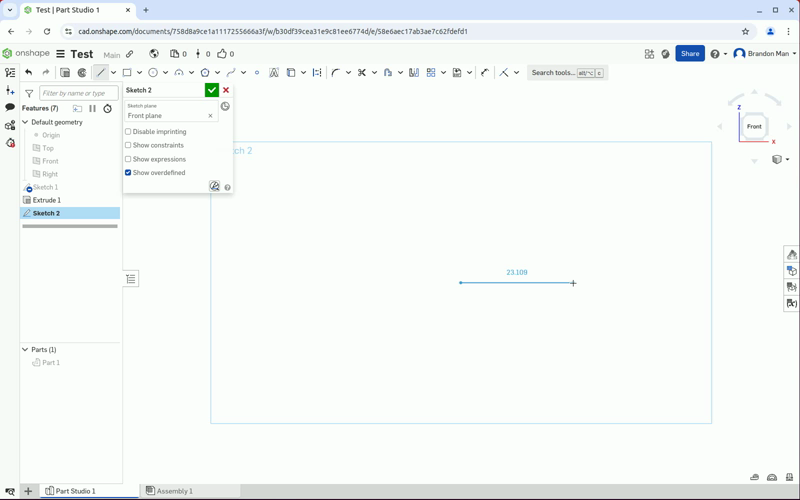
key_down(shift)
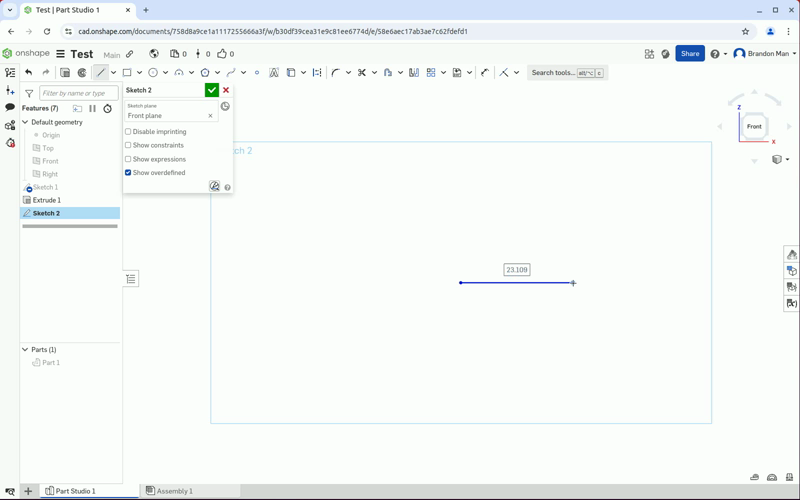
mouse_move(589, 282)
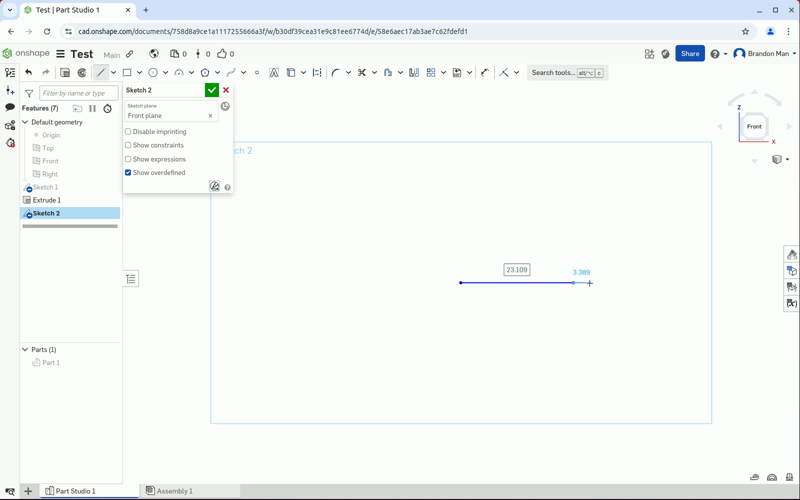
mouse_move(573, 245)
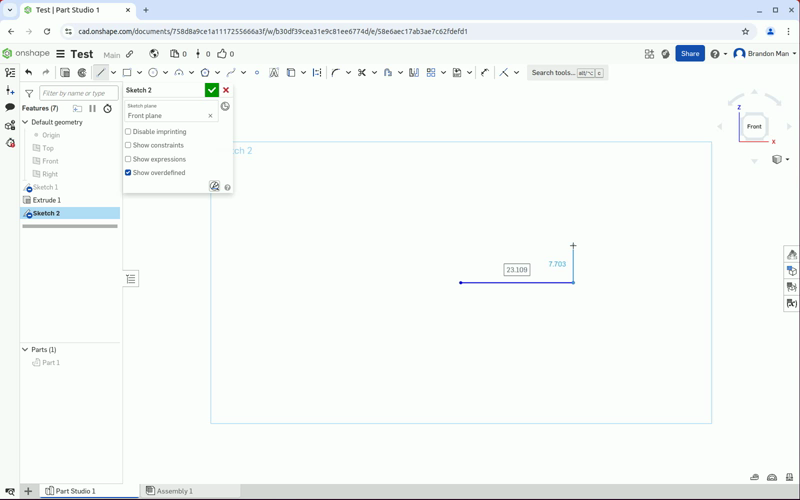
click(573, 245)
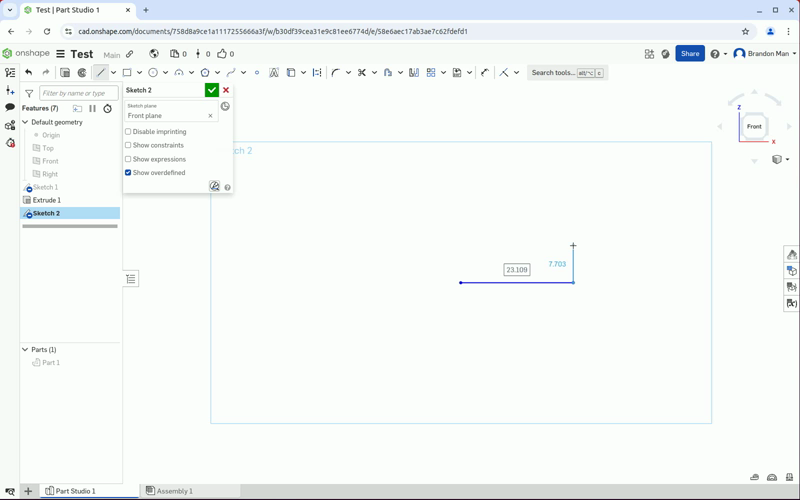
key_up(shift)
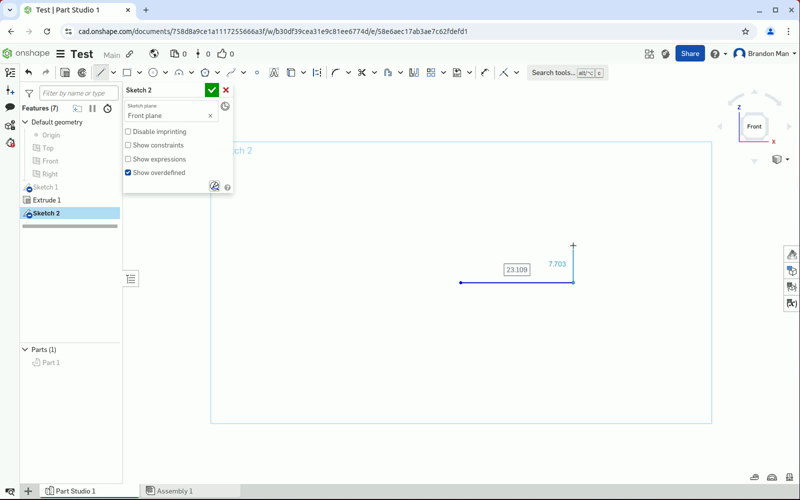
key_down(shift)
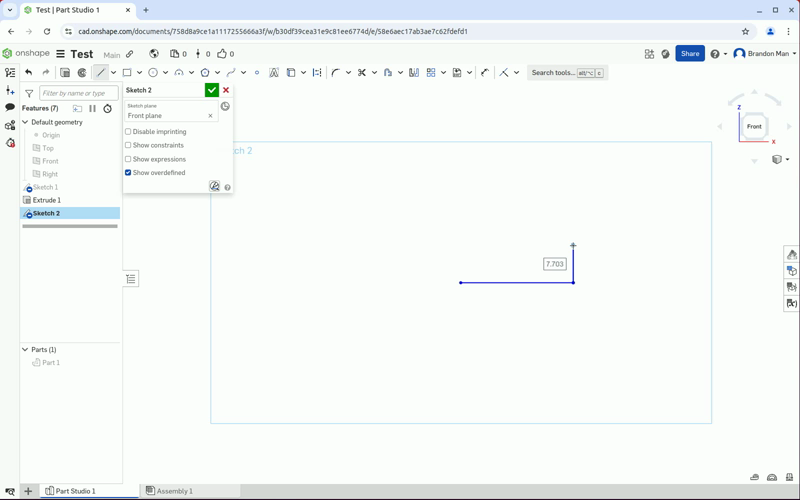
mouse_move(460, 245)
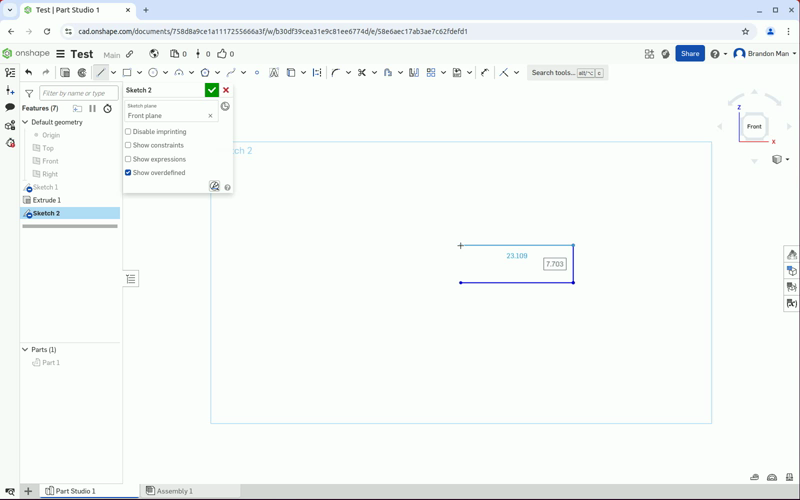
click(460, 245)
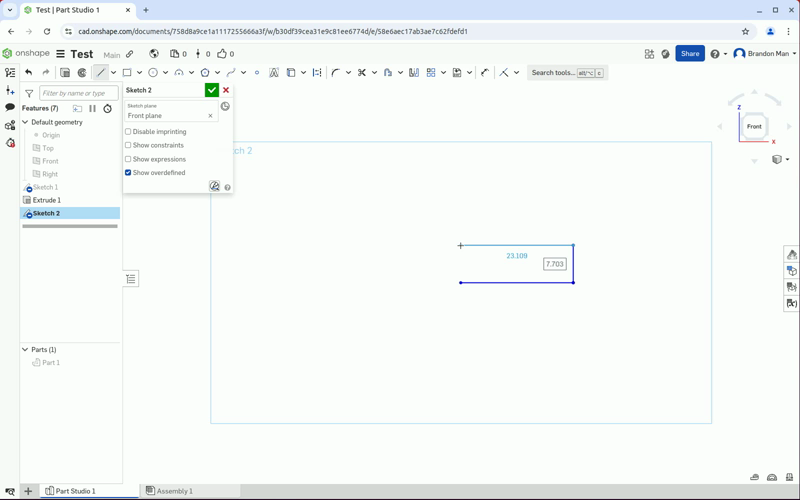
key_up(shift)
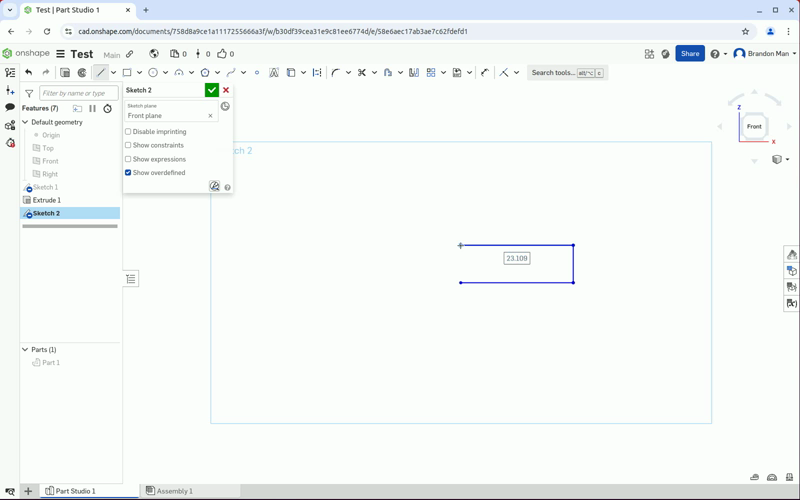
mouse_move(490, 245)
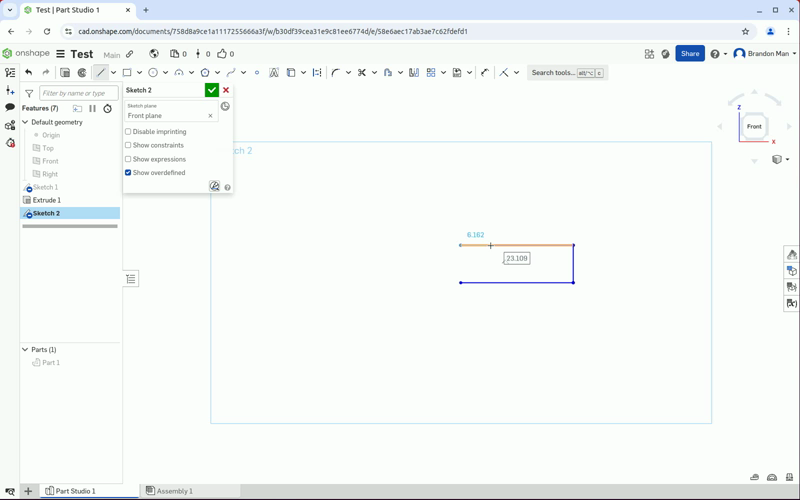
key_down(shift)
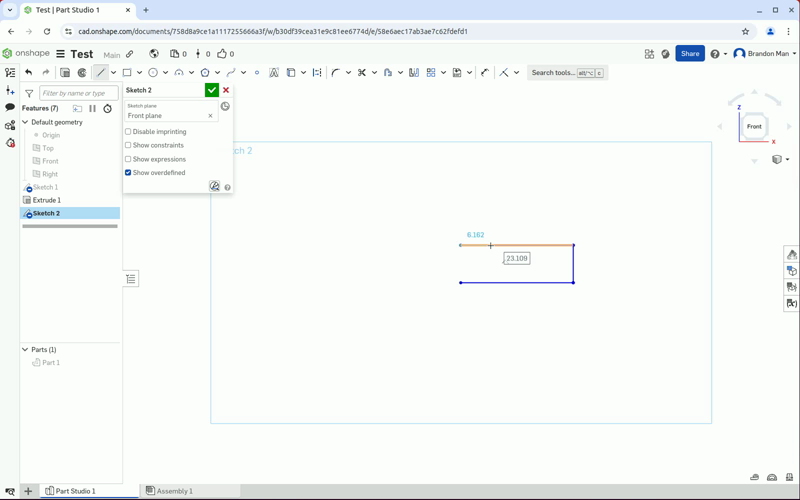
mouse_move(460, 282)
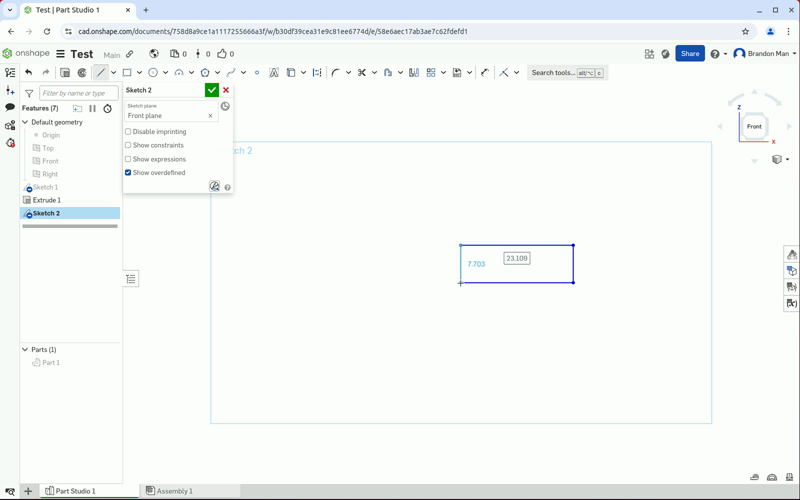
key_up(shift)
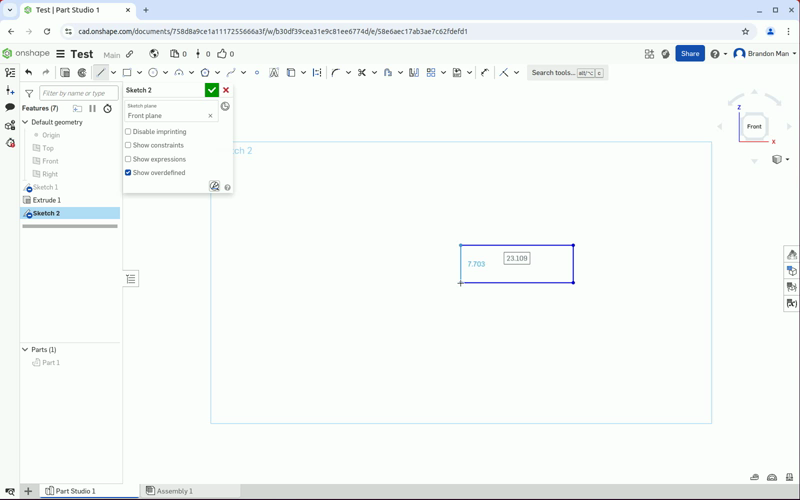
click(460, 282)
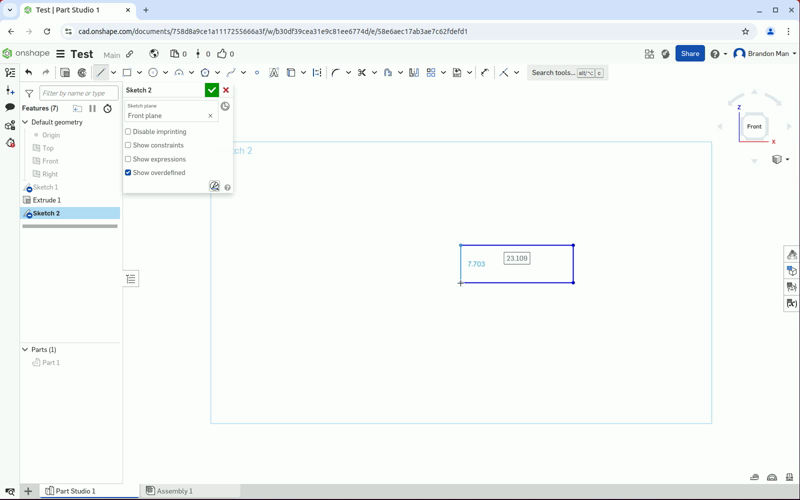
key(esc)
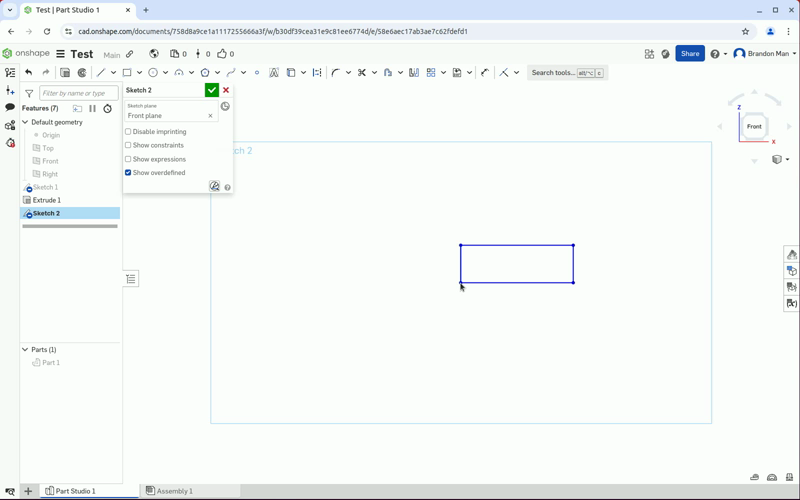
key(c)
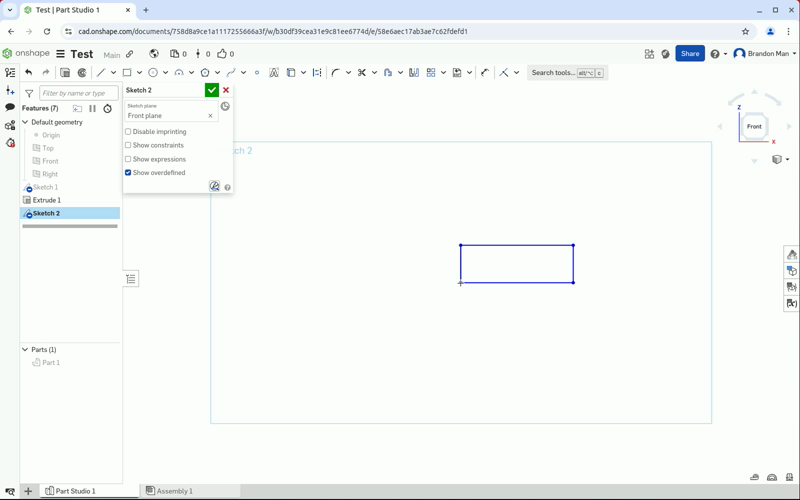
key_down(shift)
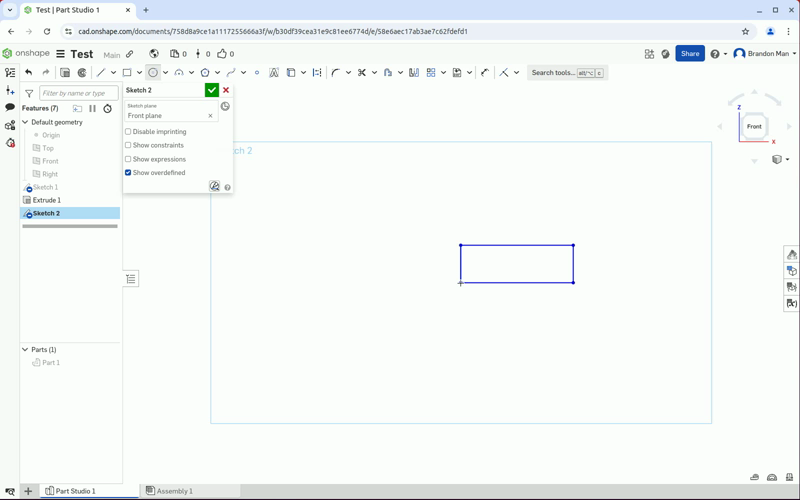
mouse_move(489, 261)
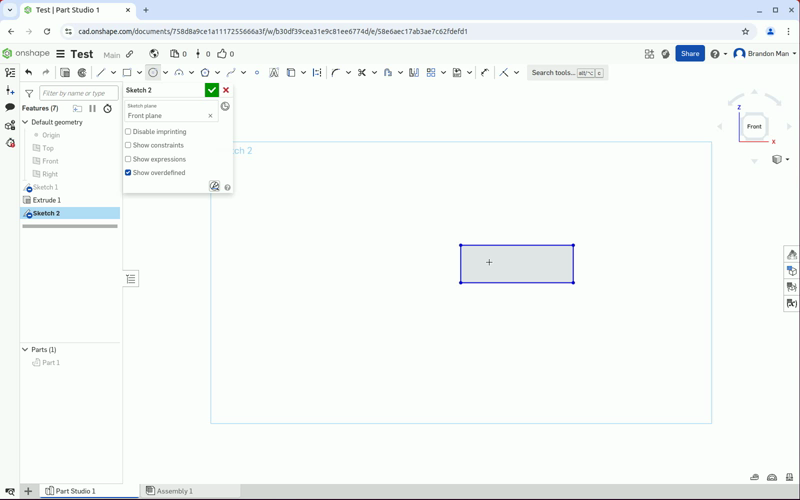
click(489, 261)
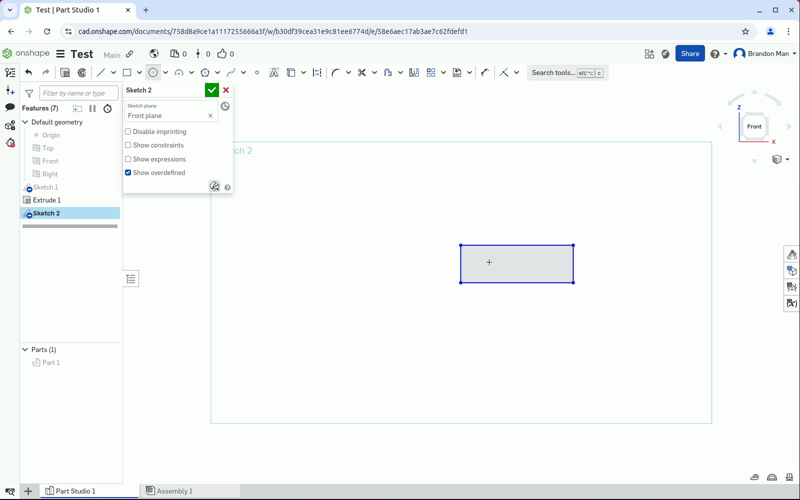
key_up(shift)
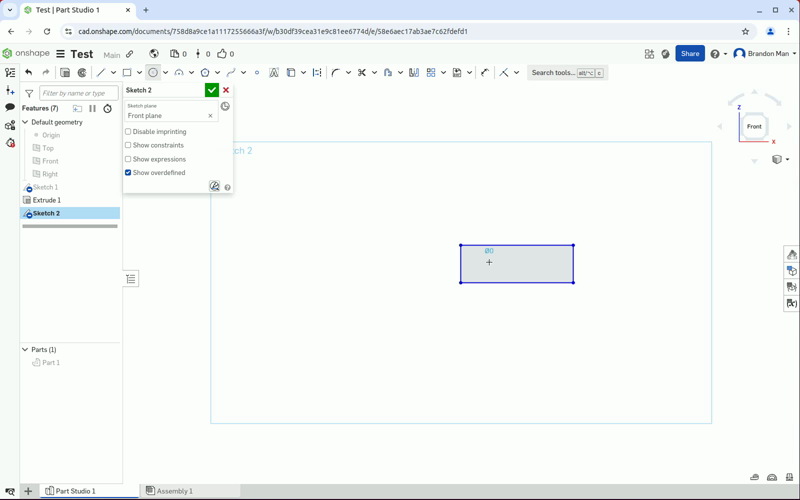
mouse_move(494, 261)
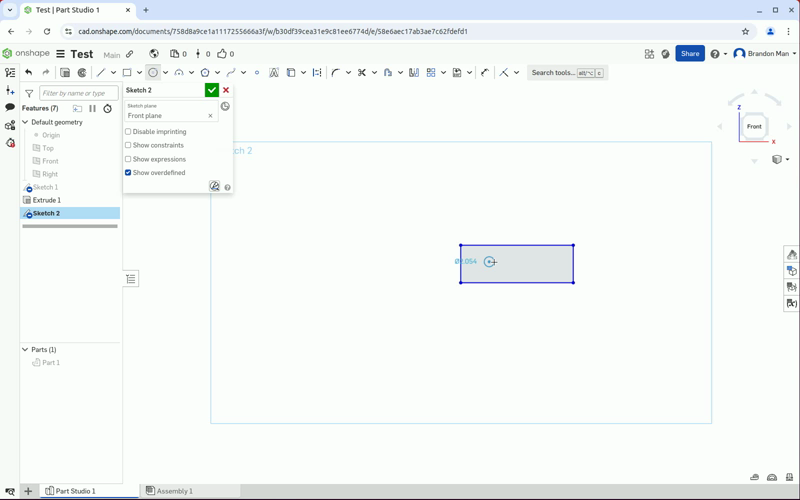
click(494, 261)
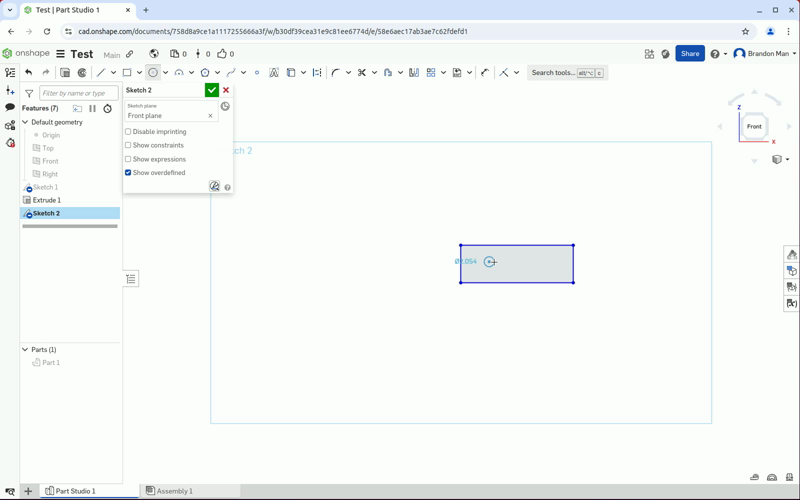
key(esc)
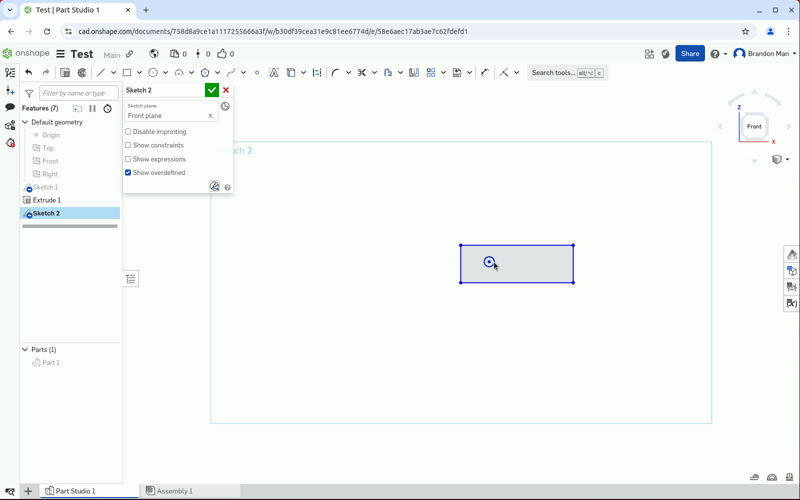
key(c)
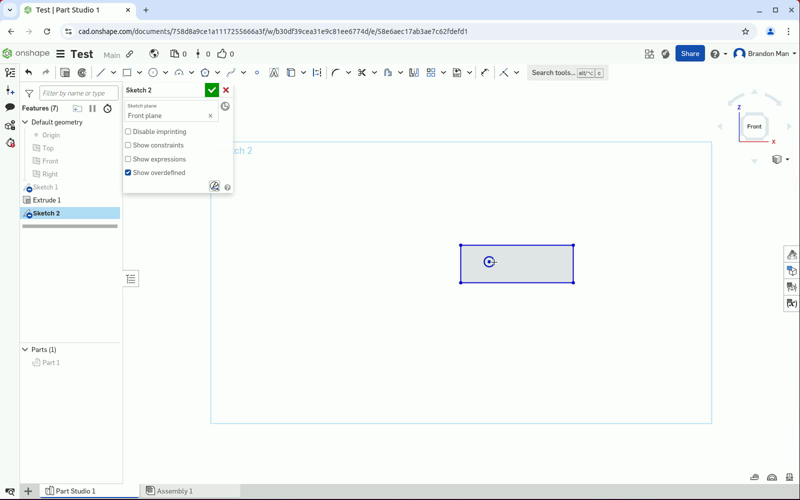
key_down(shift)
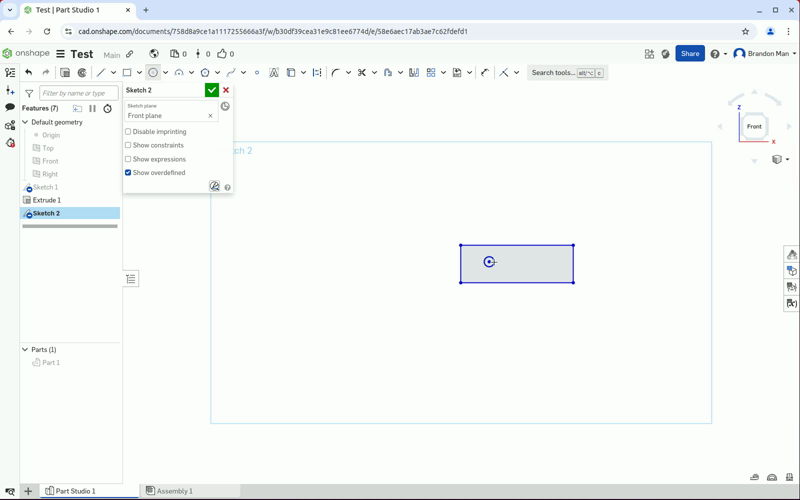
mouse_move(517, 256)
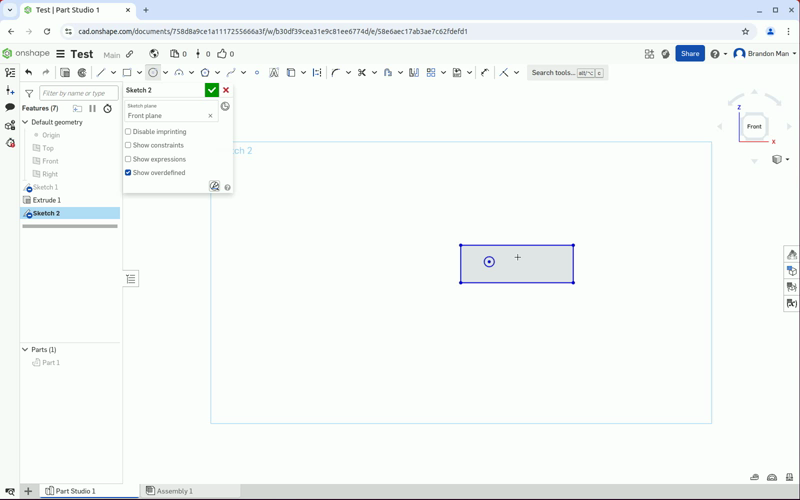
click(517, 256)
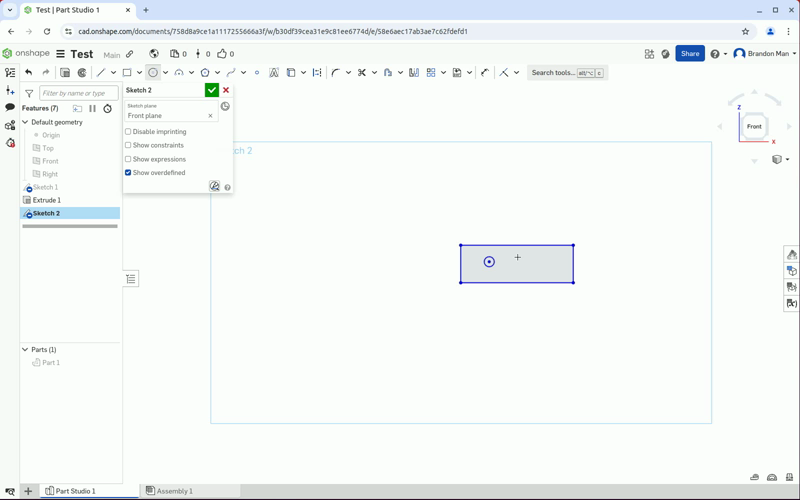
key_up(shift)
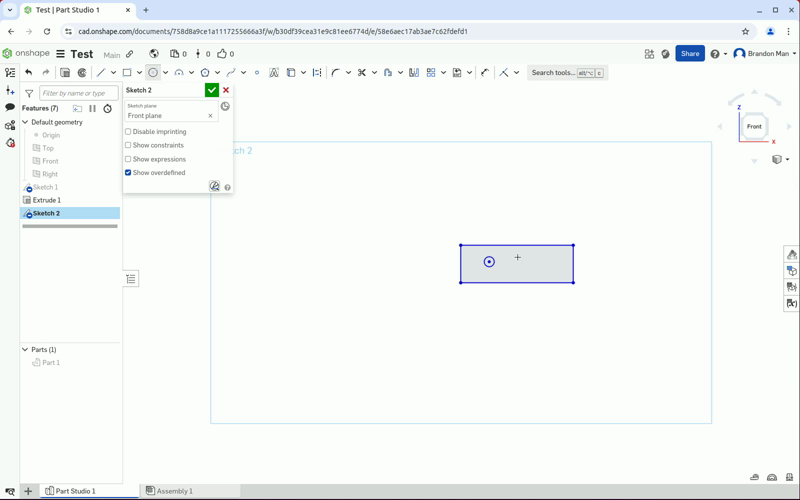
mouse_move(522, 256)
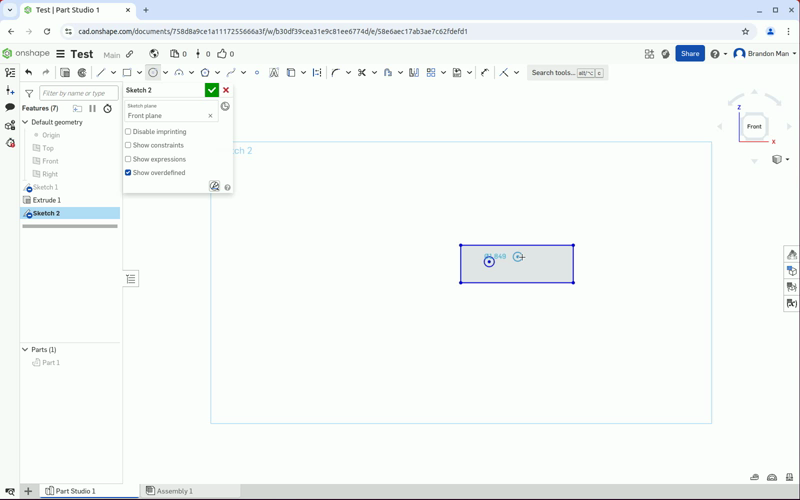
click(522, 256)
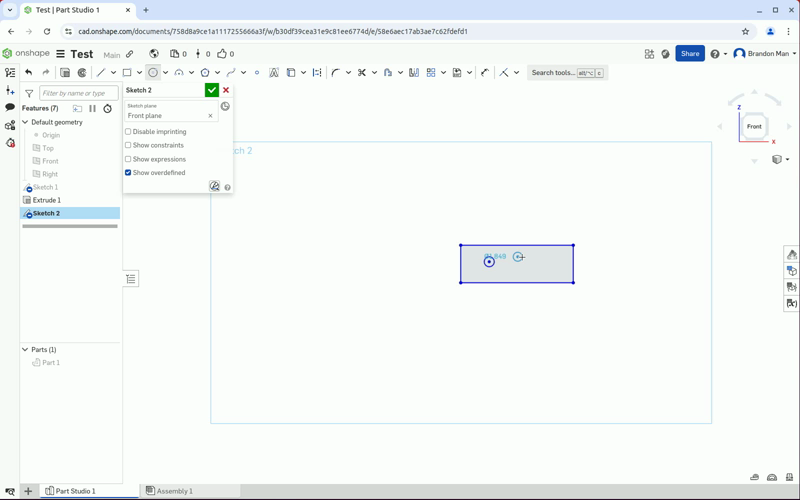
key(esc)
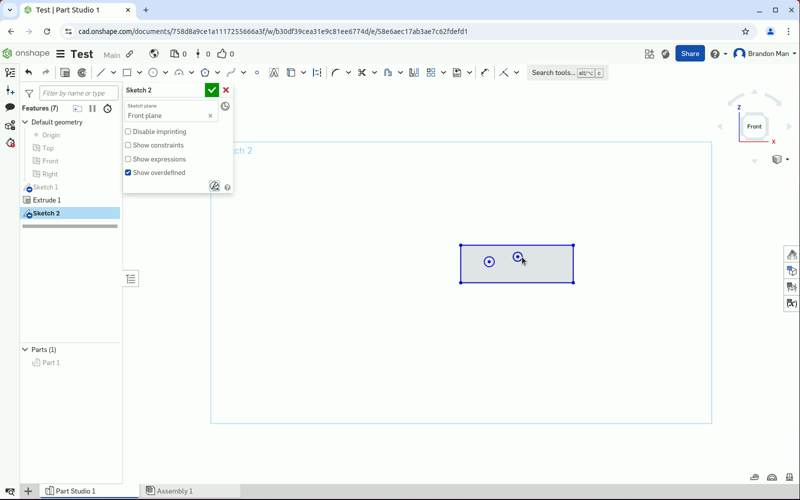
key(c)
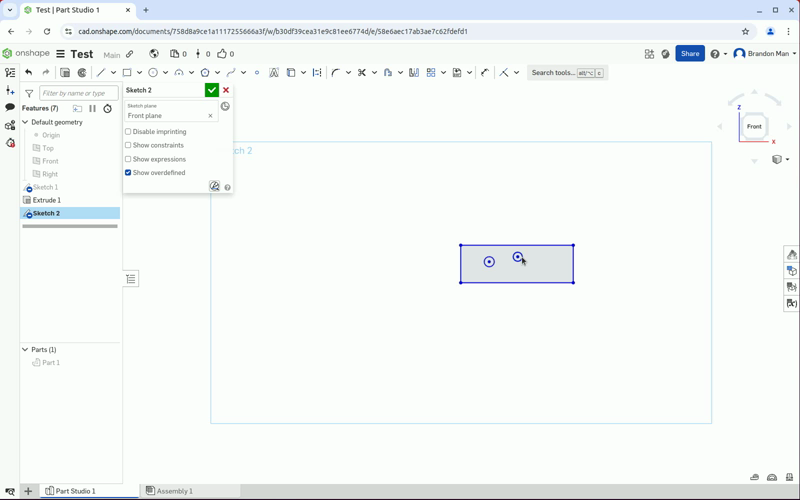
key_down(shift)
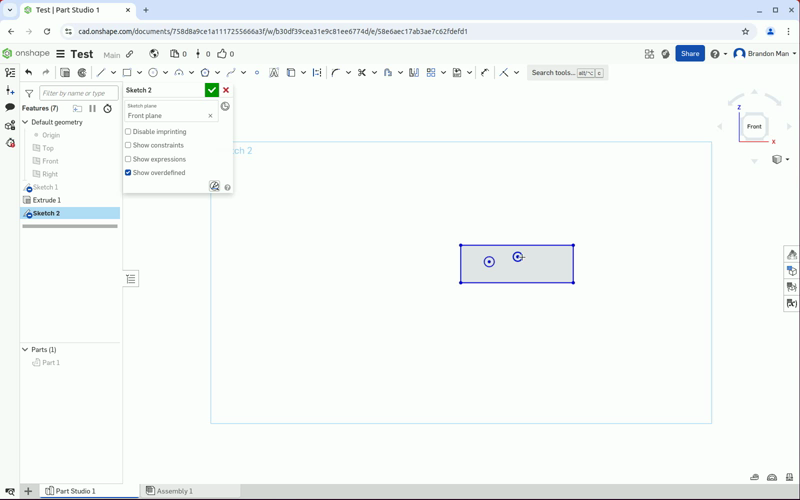
mouse_move(543, 262)
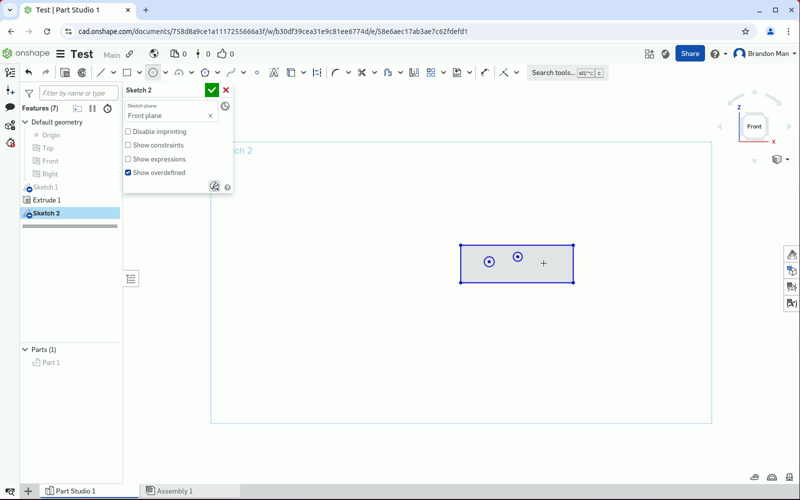
click(543, 262)
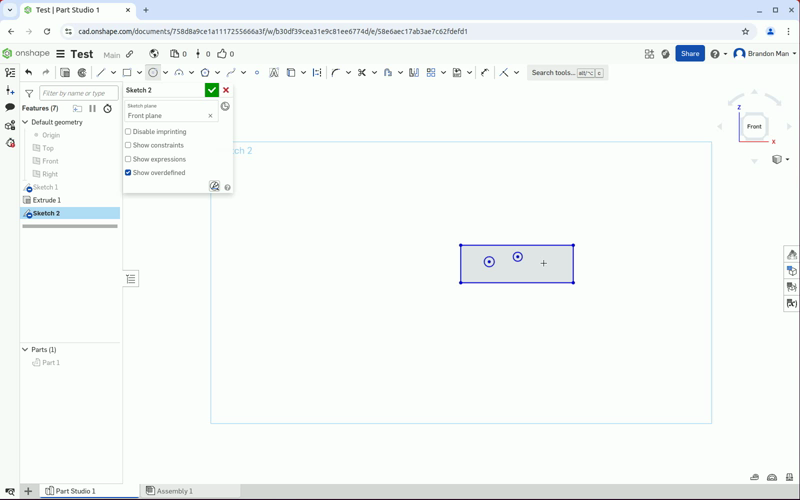
key_up(shift)
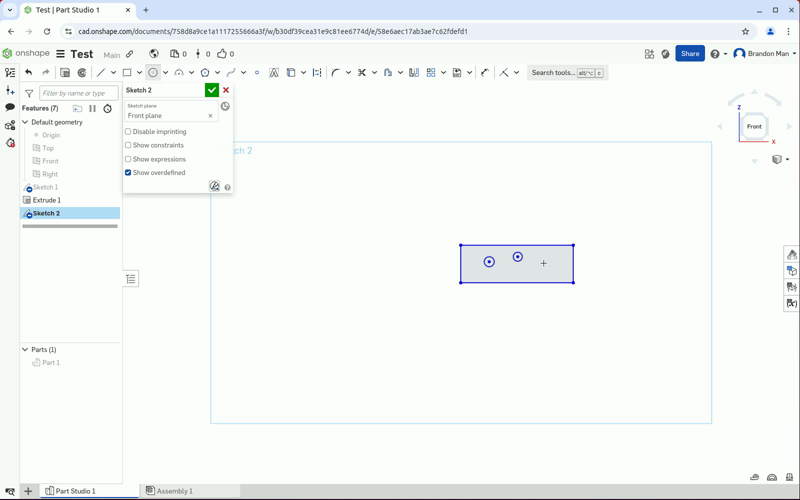
mouse_move(548, 262)
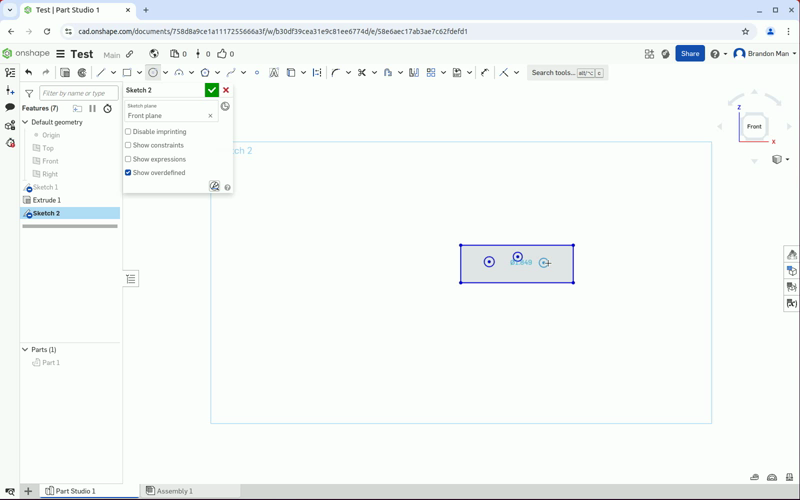
click(548, 262)
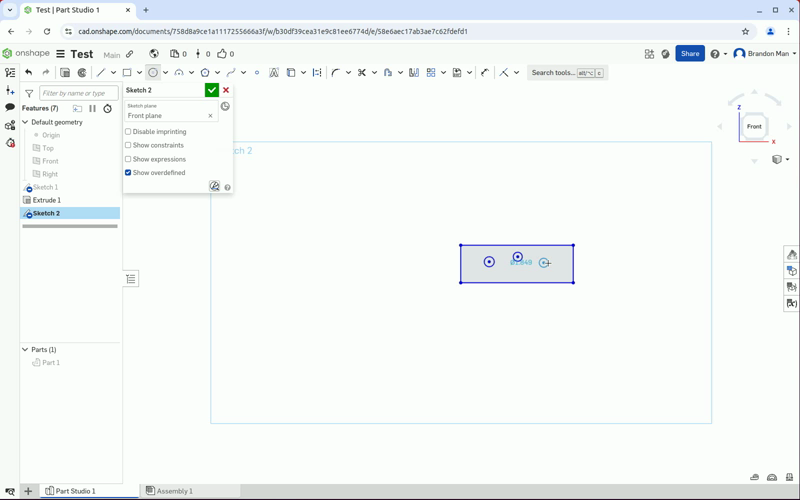
key(esc)
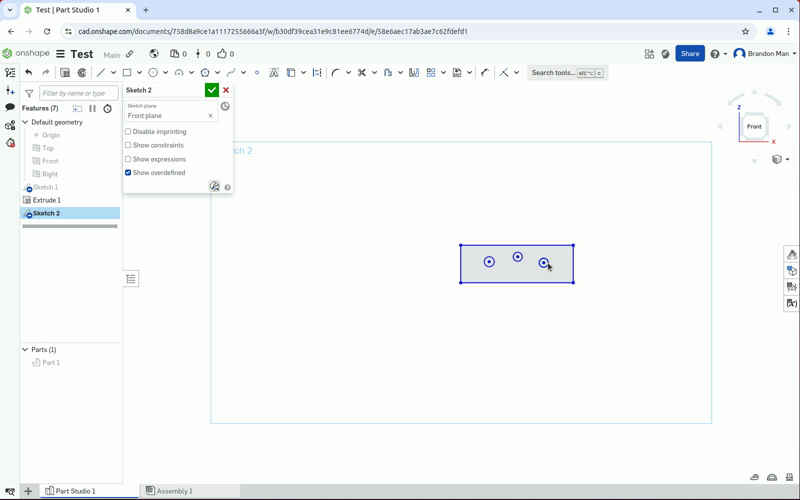
mouse_move(464, 272)
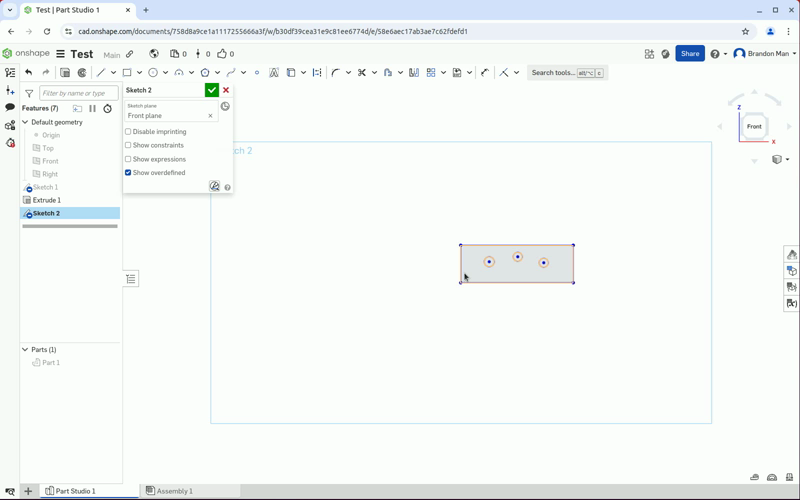
click(464, 272)
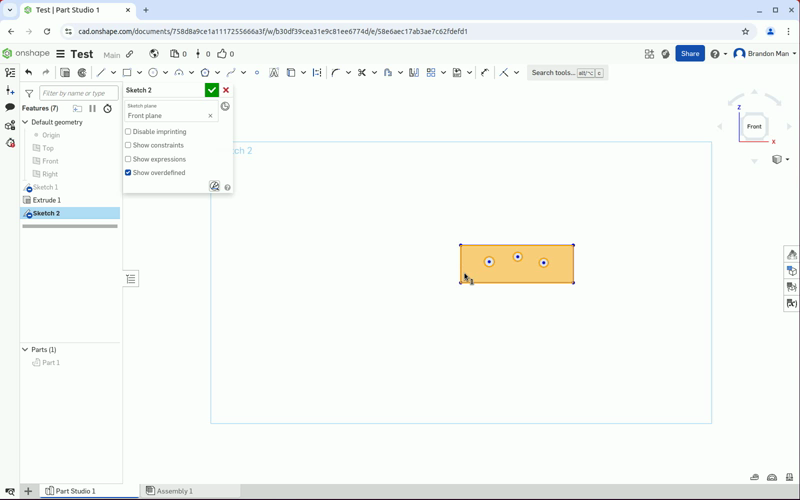
mouse_move(73, 352)
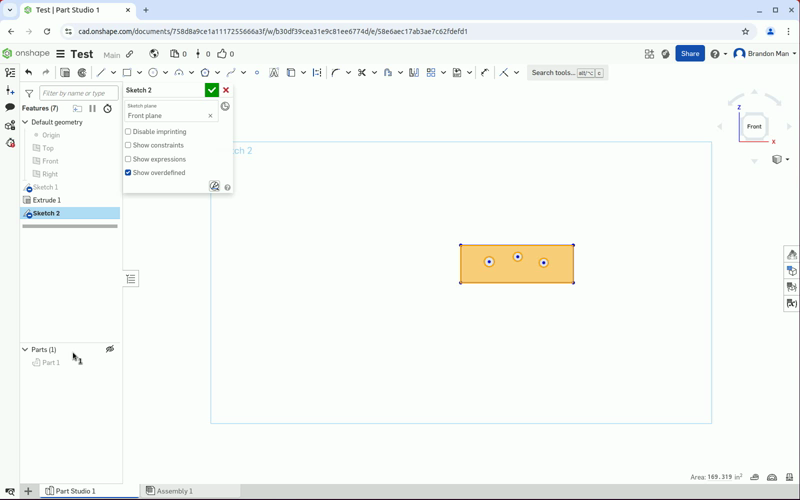
key(shift+y)
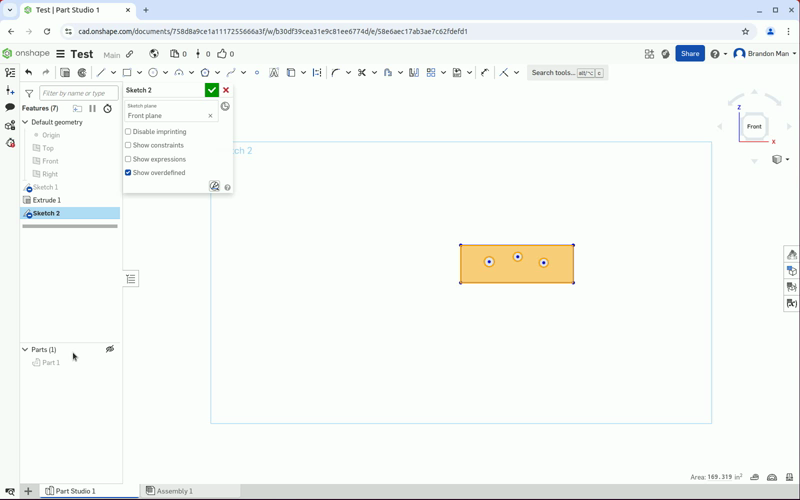
key(shift+e)
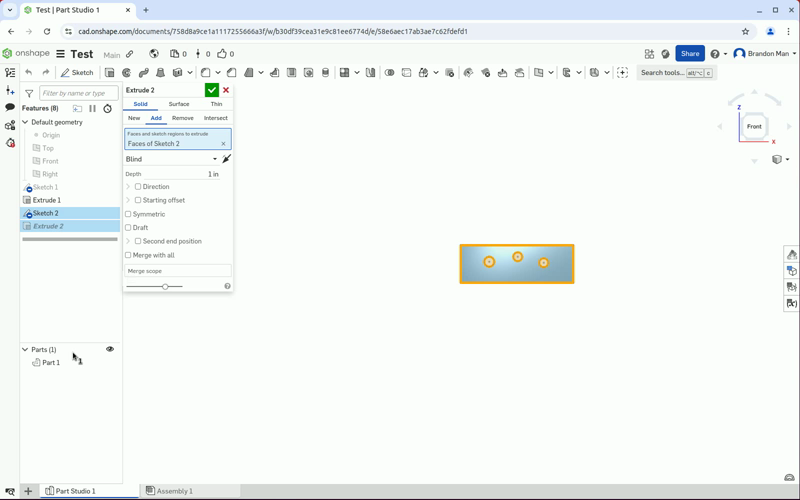
mouse_move(143, 106)
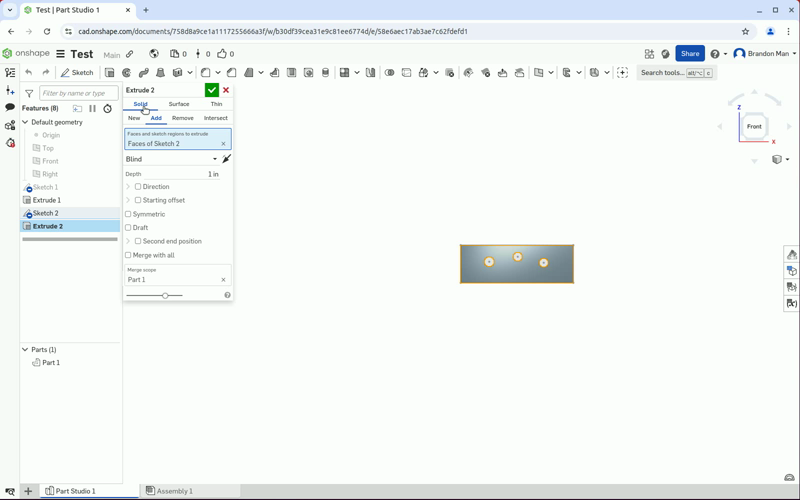
click(143, 106)
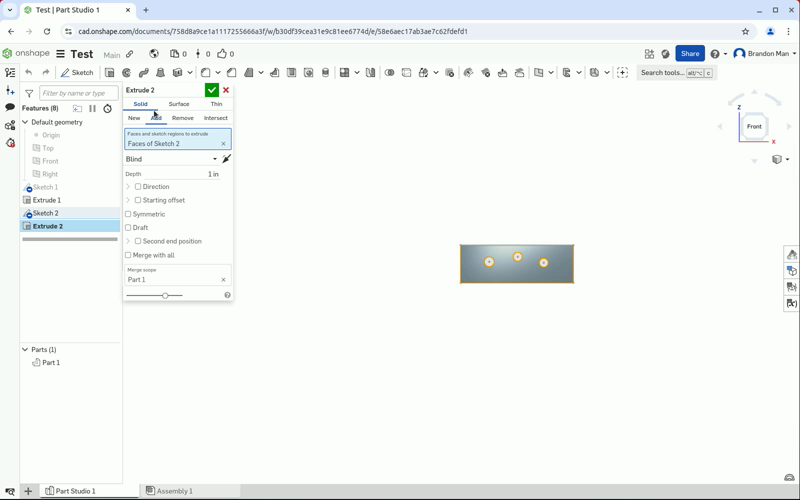
mouse_move(186, 120)
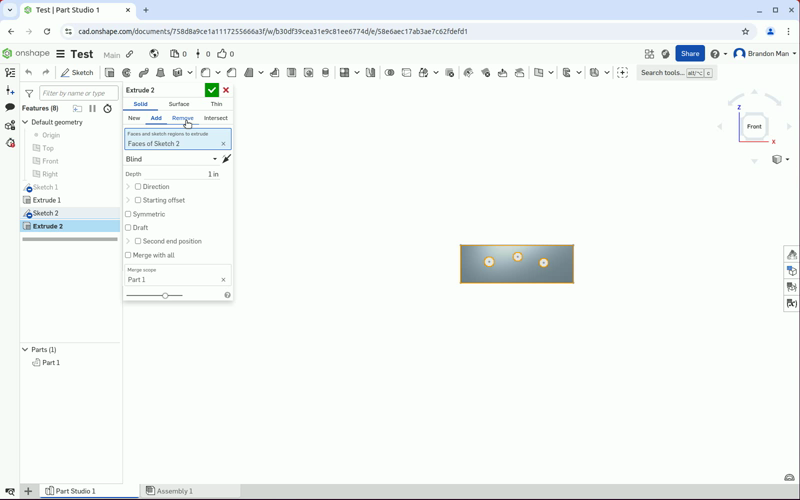
click(186, 120)
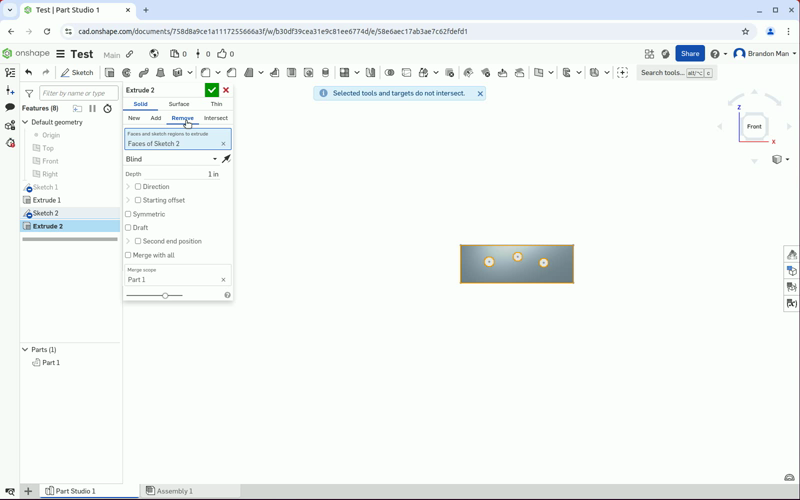
key(tab, 4)
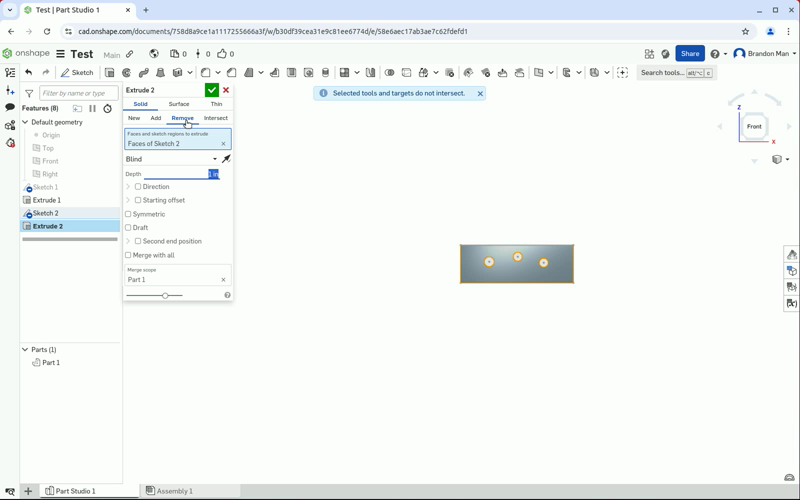
text(7.703)
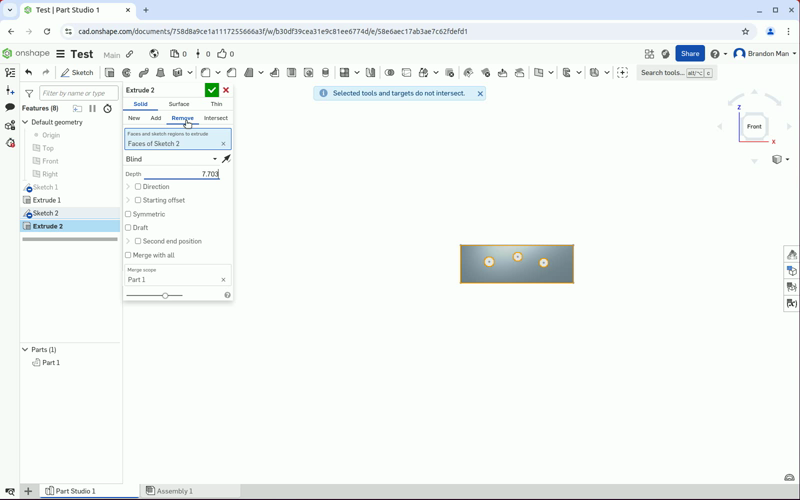
key(tab, 6)
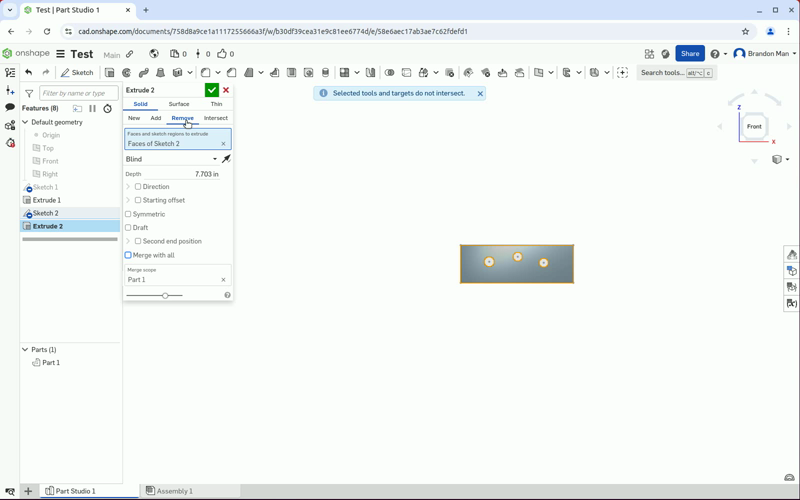
key(space)
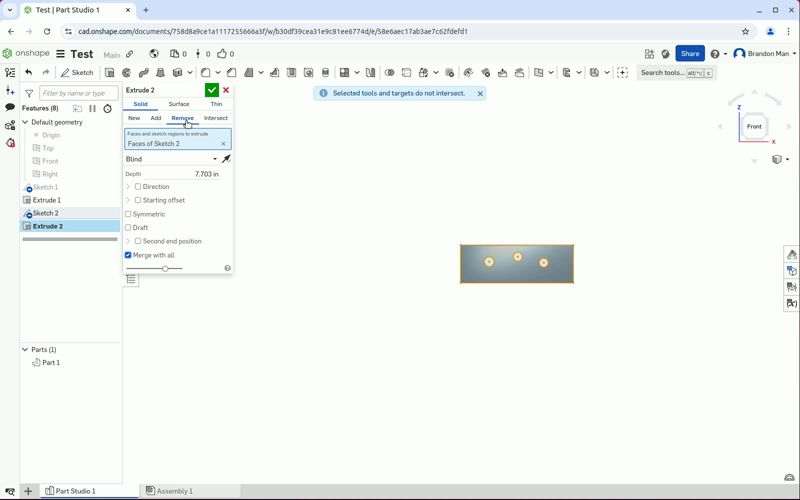
key(enter)
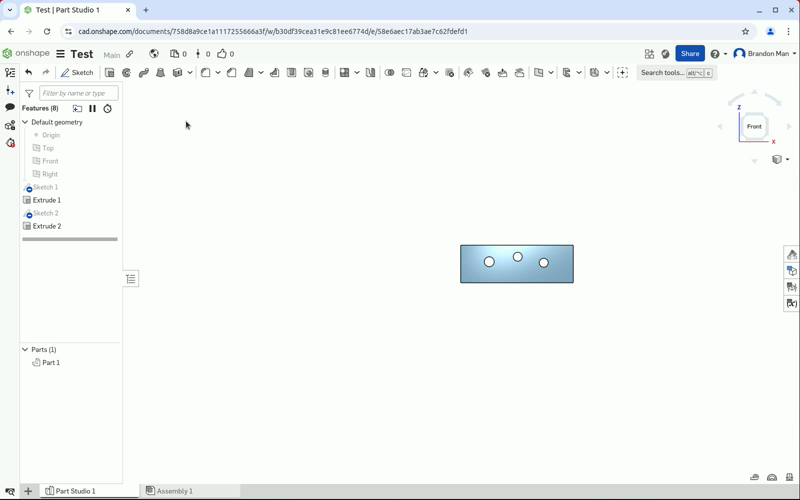
key(shift+h)
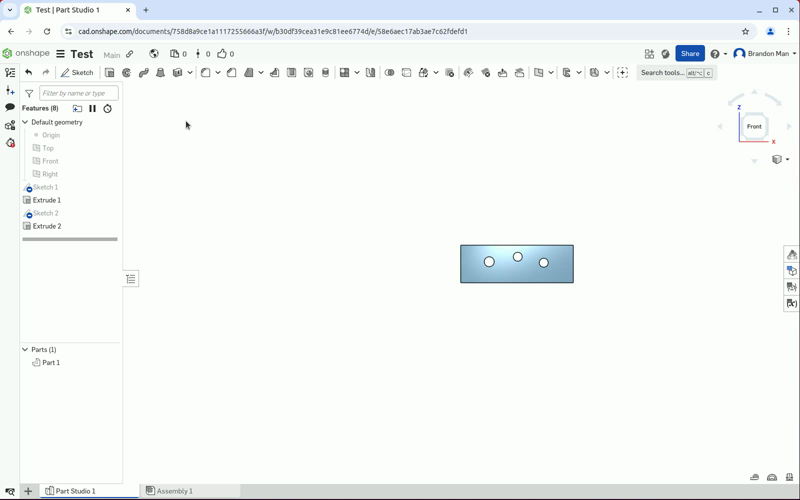
key(shift+h)
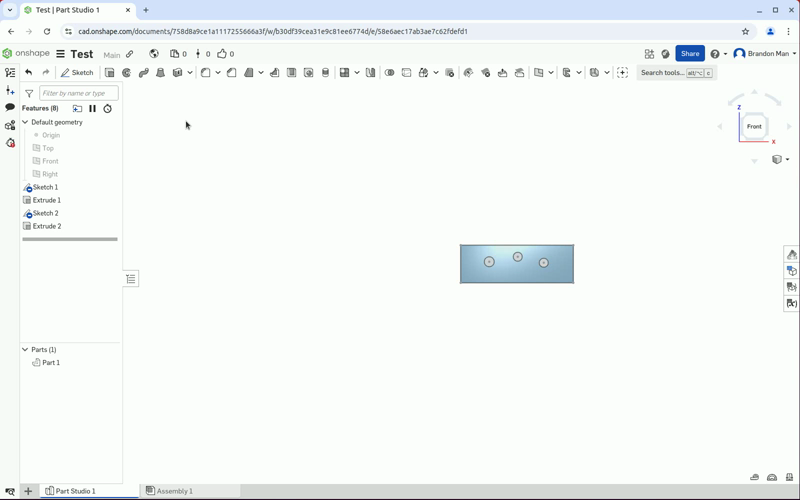
key(shift+7)
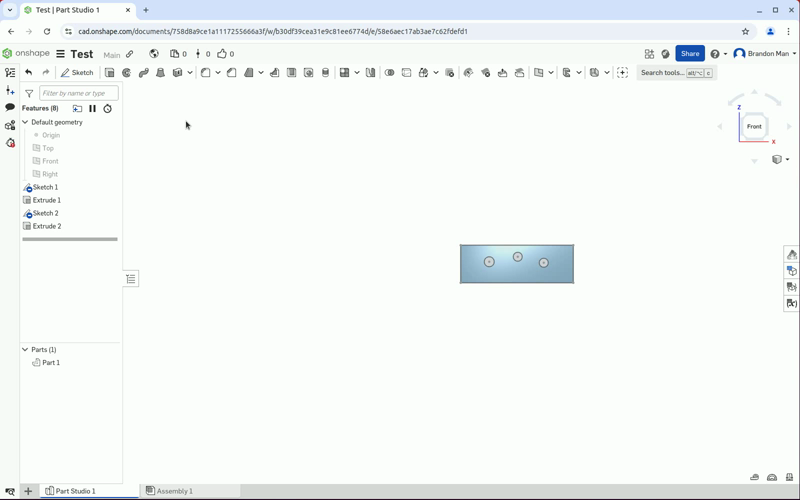
key(left, 2)
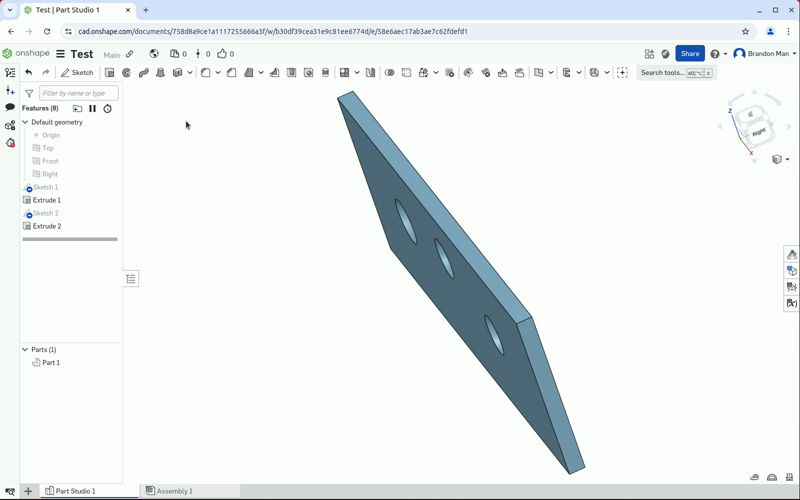
key(down, 2)
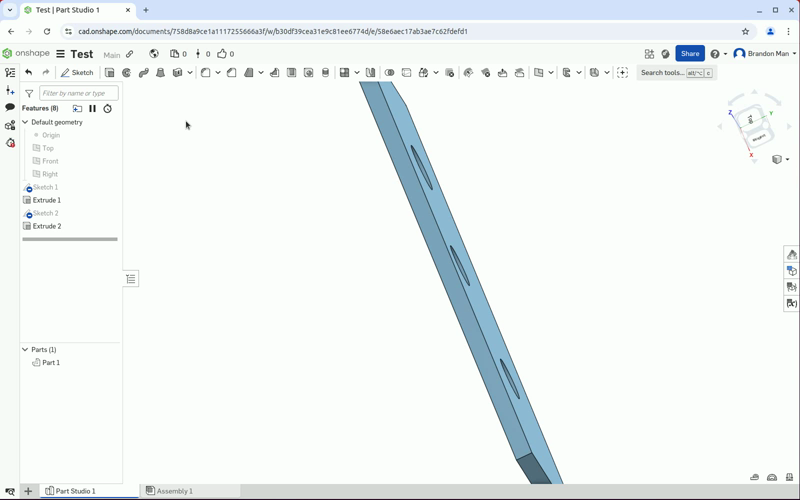
key(up, 2)
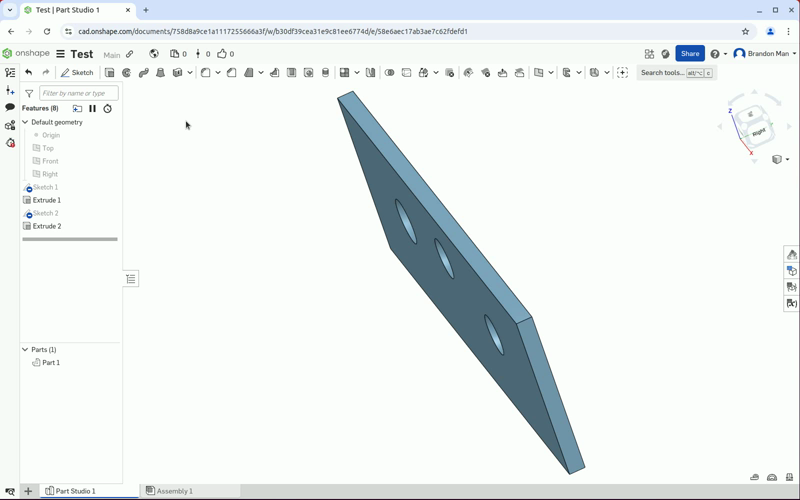
key(right, 2)
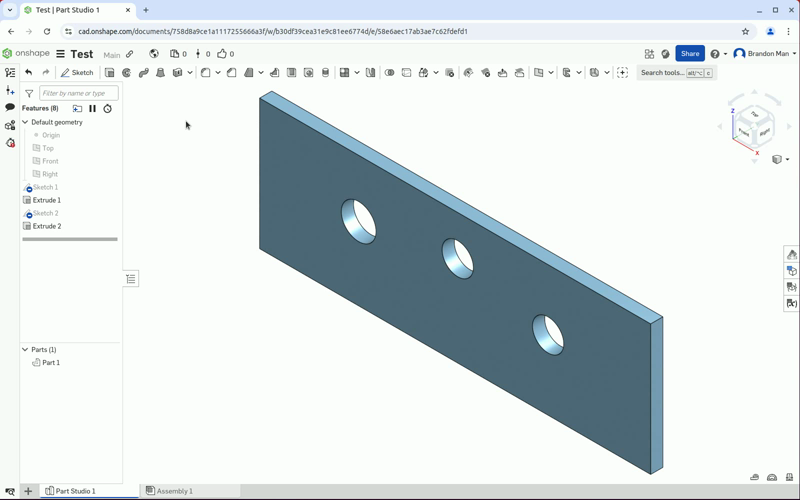
mouse_move(73, 189)
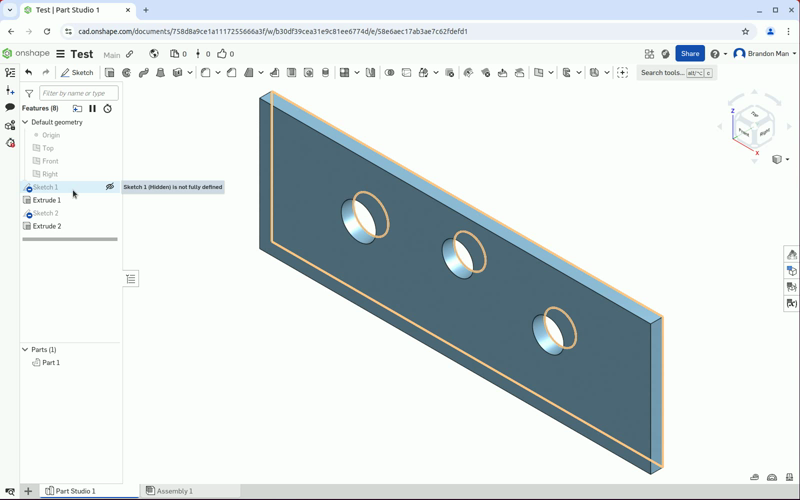
click(73, 189)